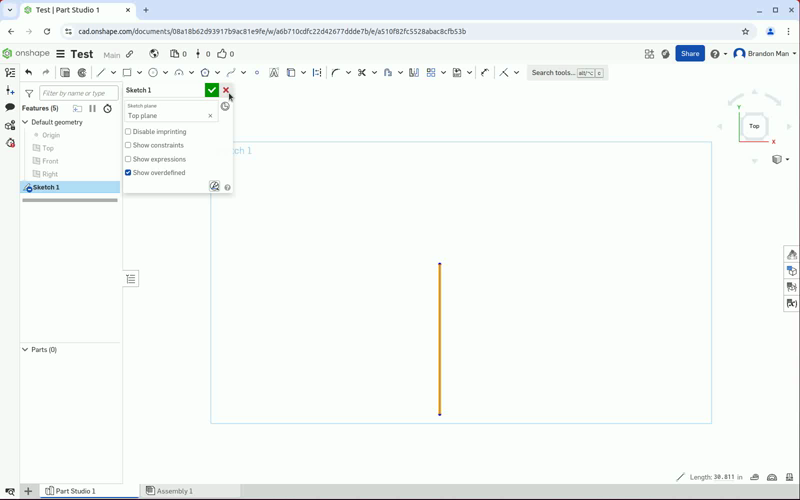
key(shift+h)
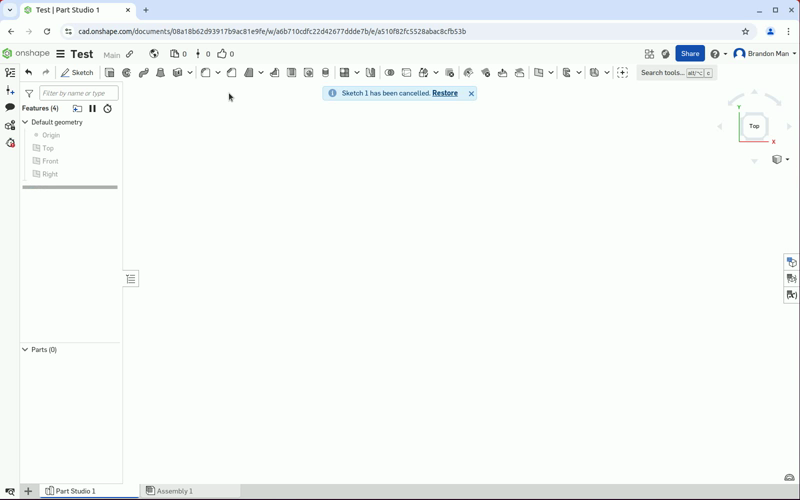
mouse_move(73, 352)
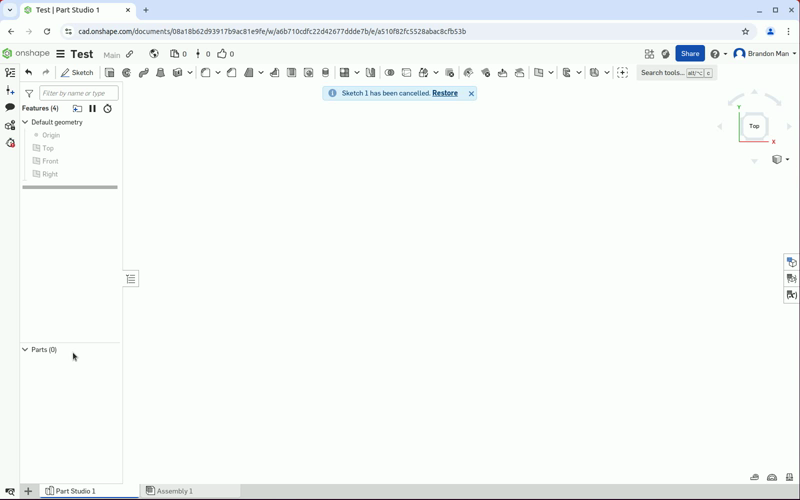
key(y)
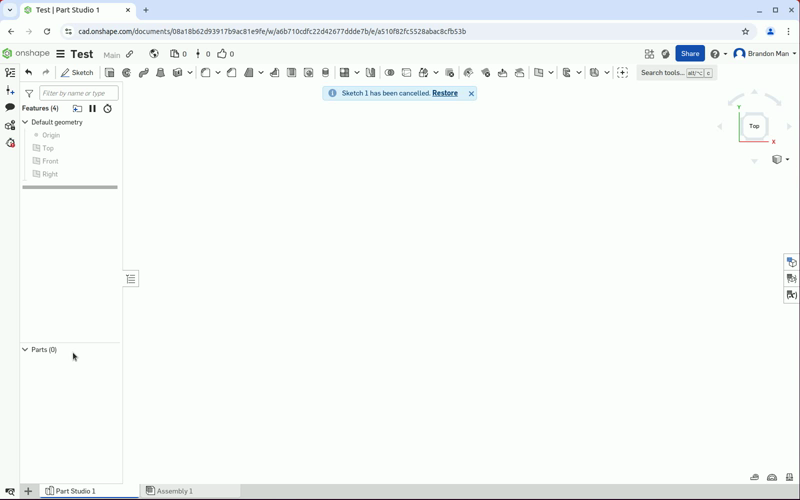
key(shift+p)
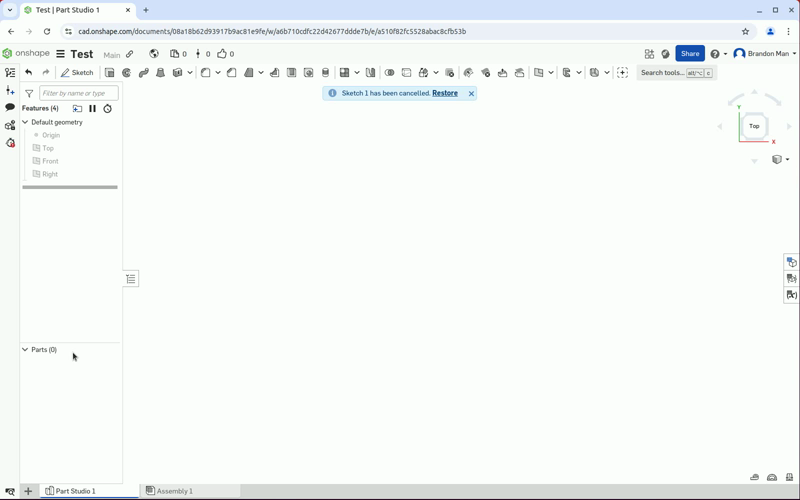
key(space)
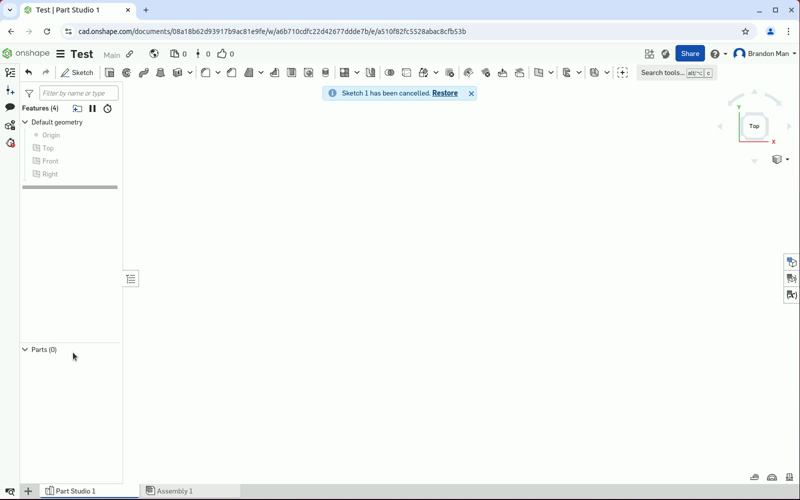
key_down(shift)
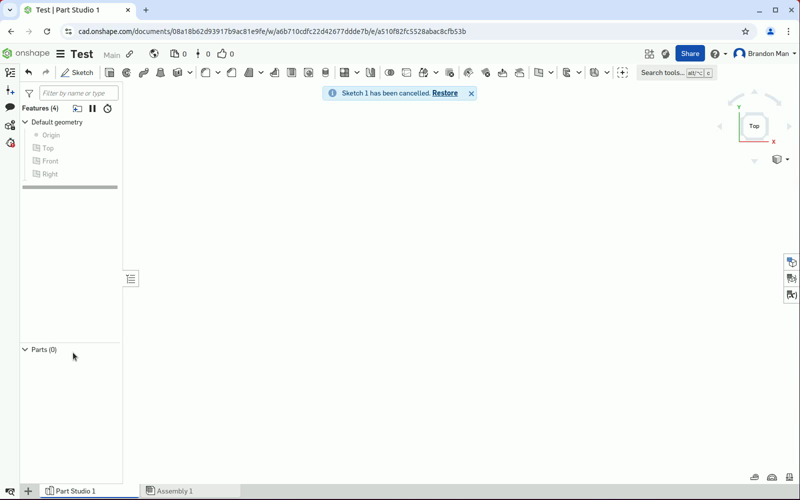
key(up)
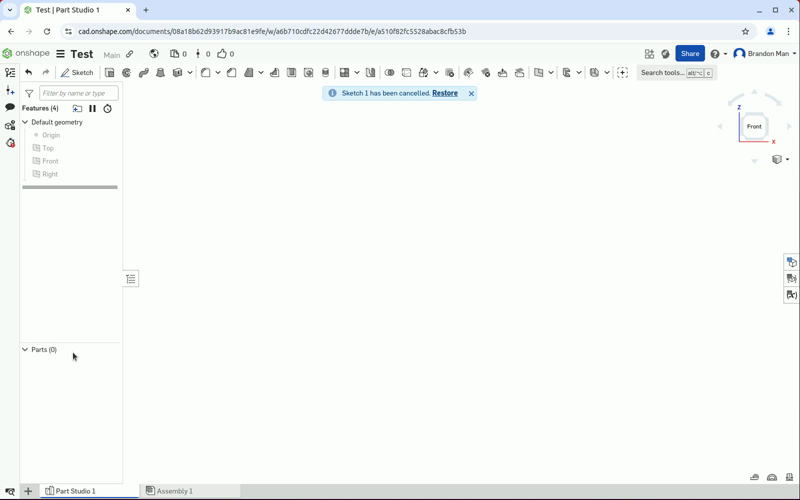
key_up(shift)
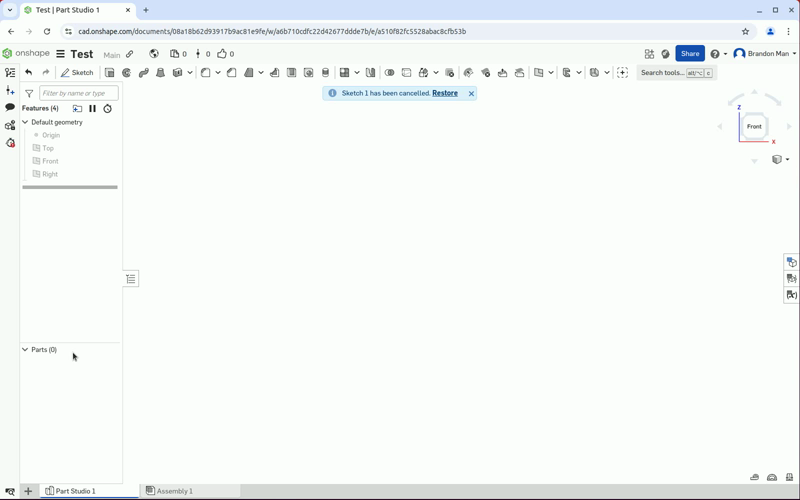
mouse_move(73, 352)
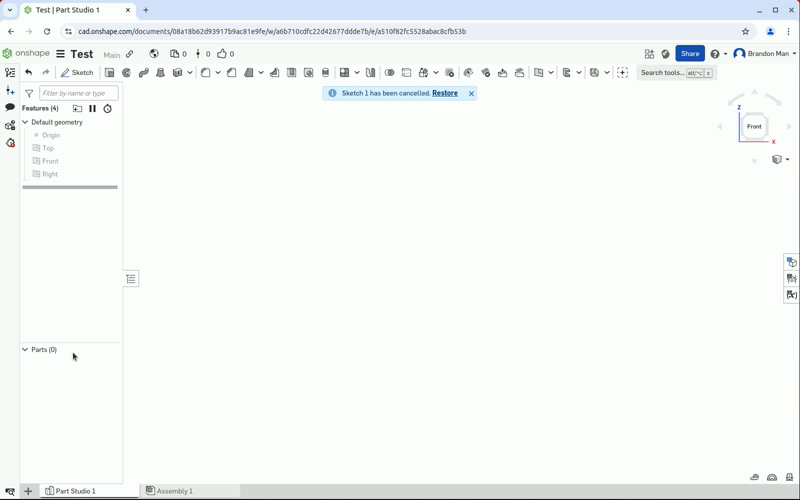
key(shift+y)
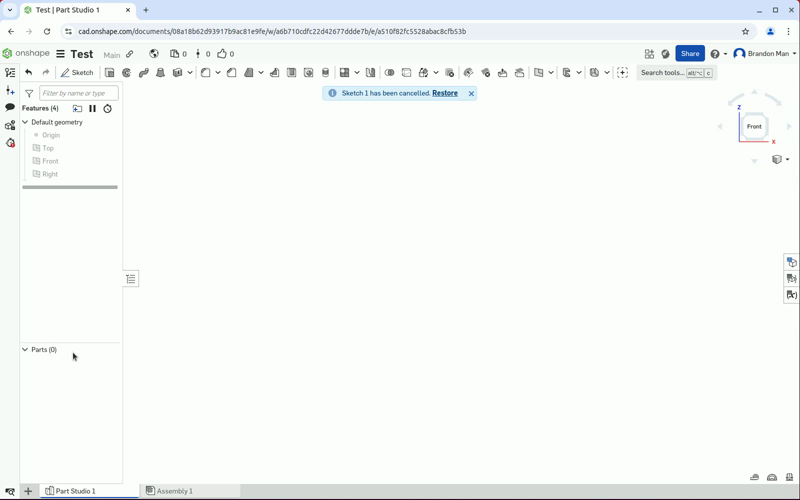
key(shift+s)
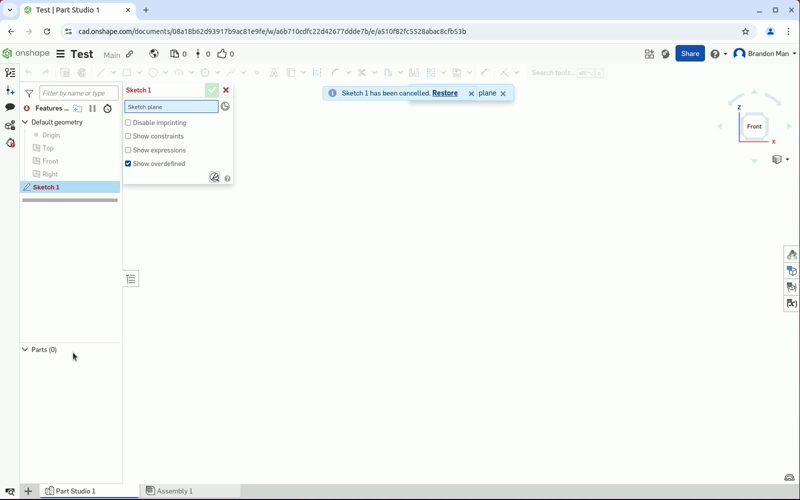
mouse_move(73, 163)
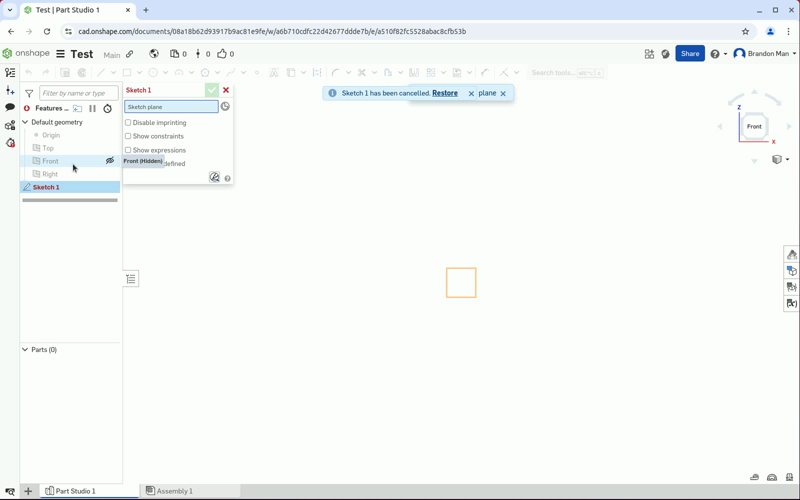
click(73, 163)
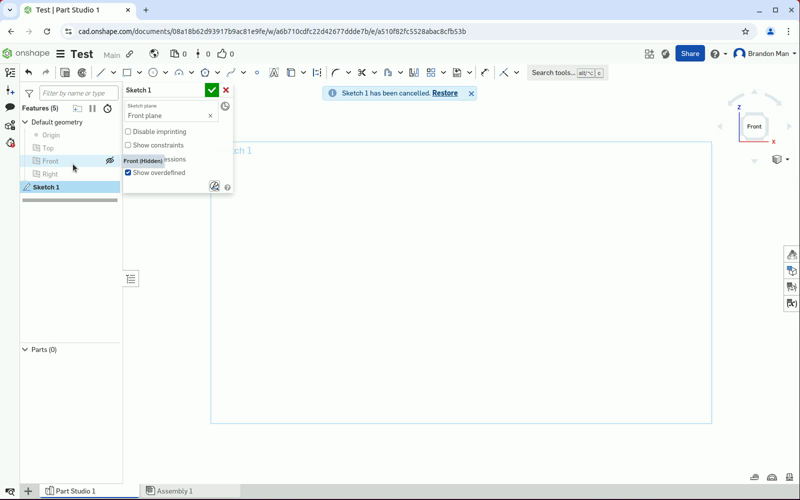
mouse_move(73, 352)
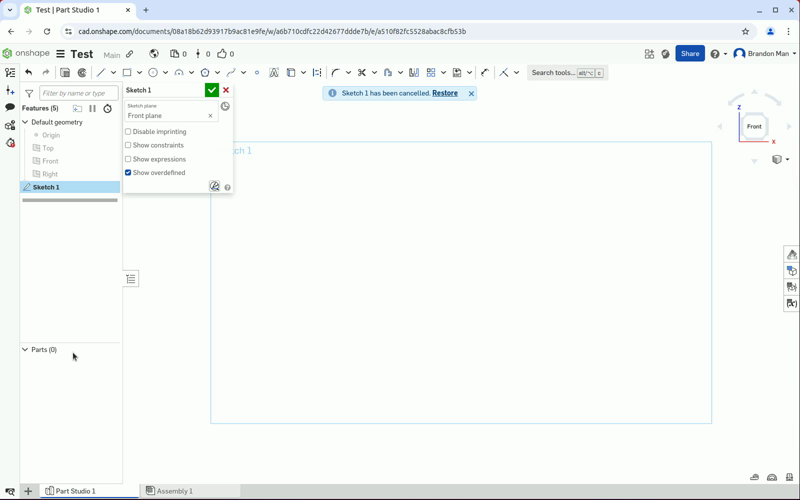
key(y)
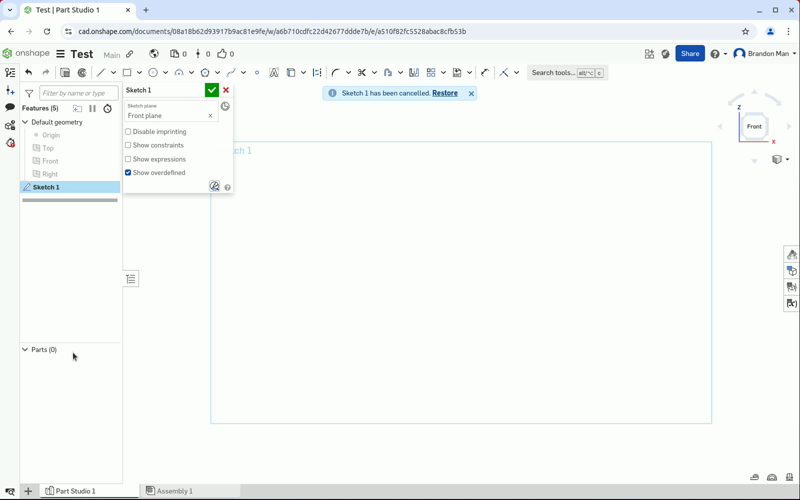
key(l)
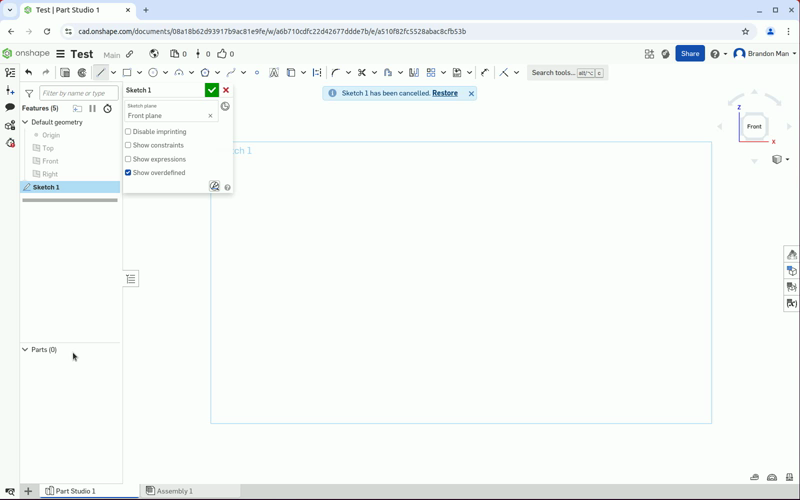
key_down(shift)
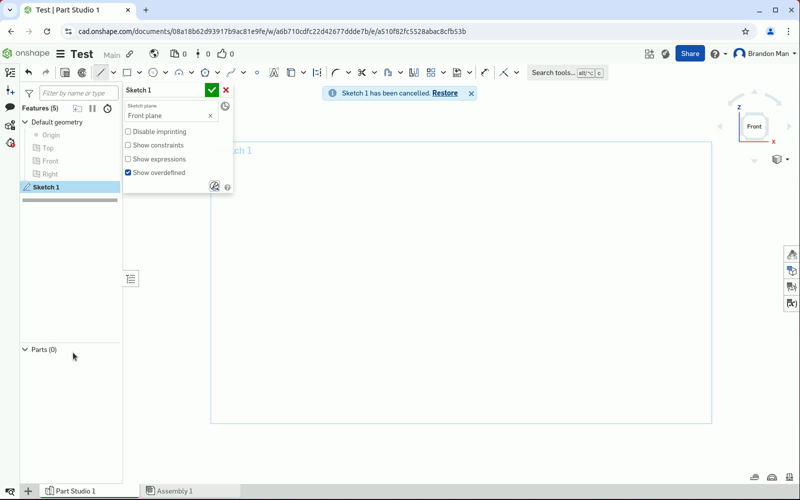
mouse_move(401, 352)
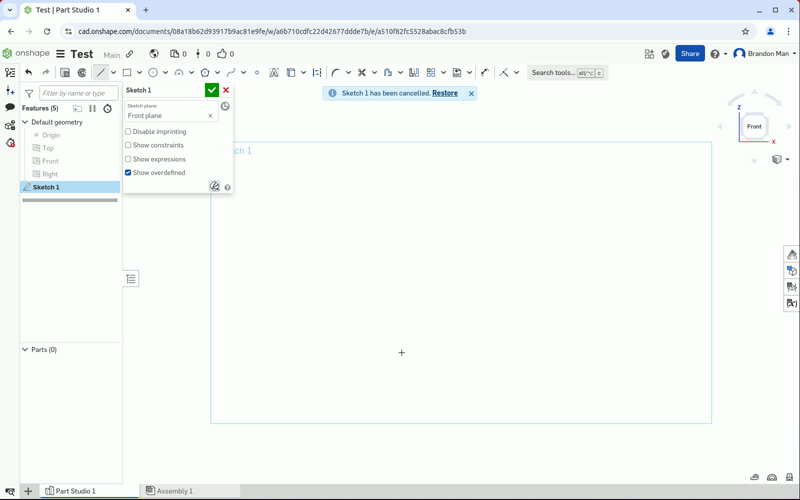
click(401, 352)
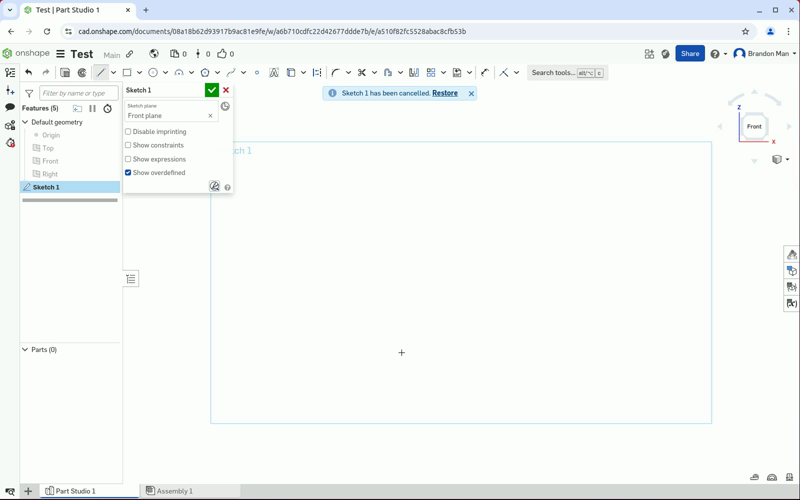
key_up(shift)
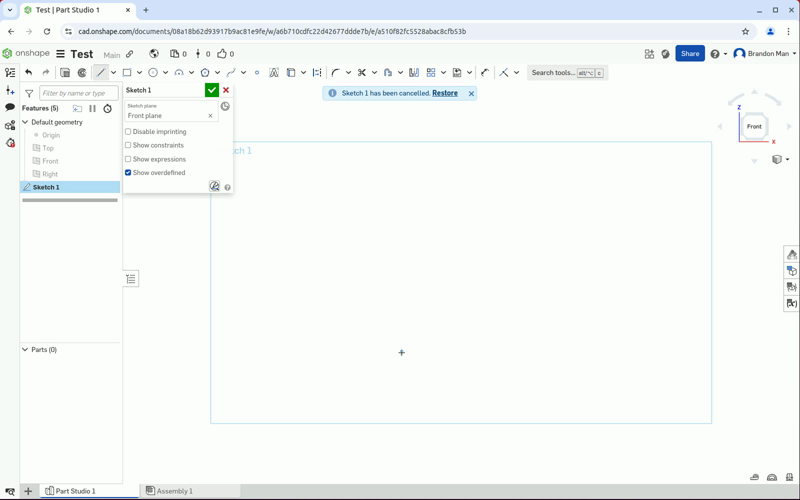
key_down(shift)
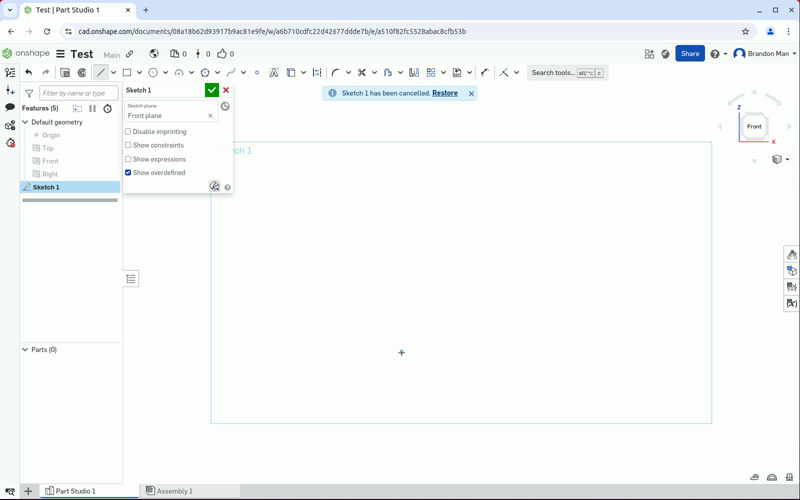
mouse_move(514, 352)
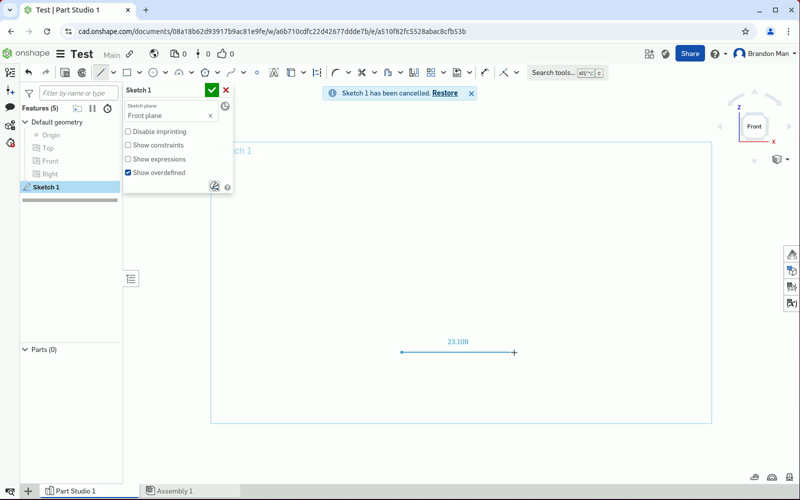
click(514, 352)
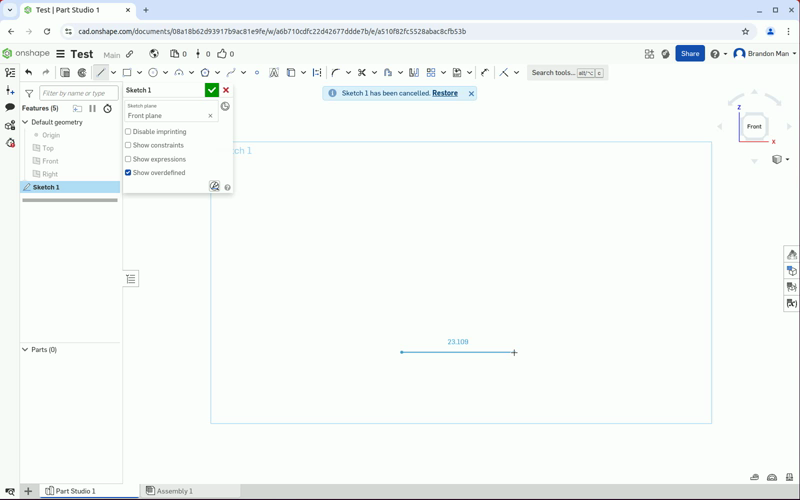
key_up(shift)
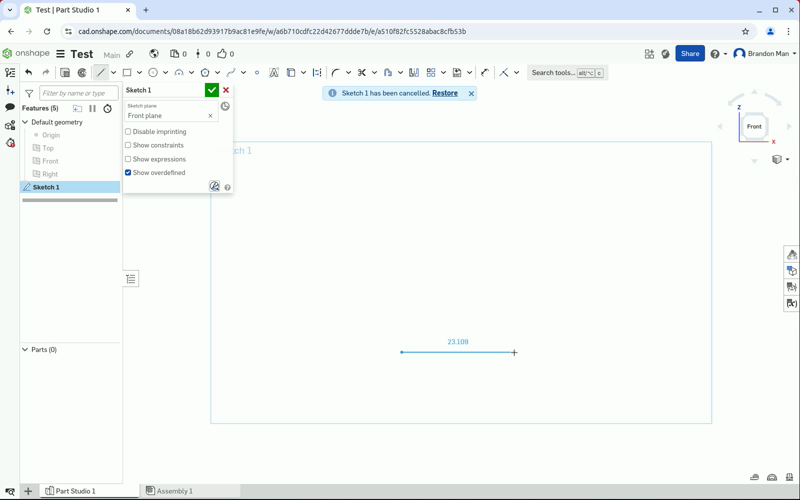
key_down(shift)
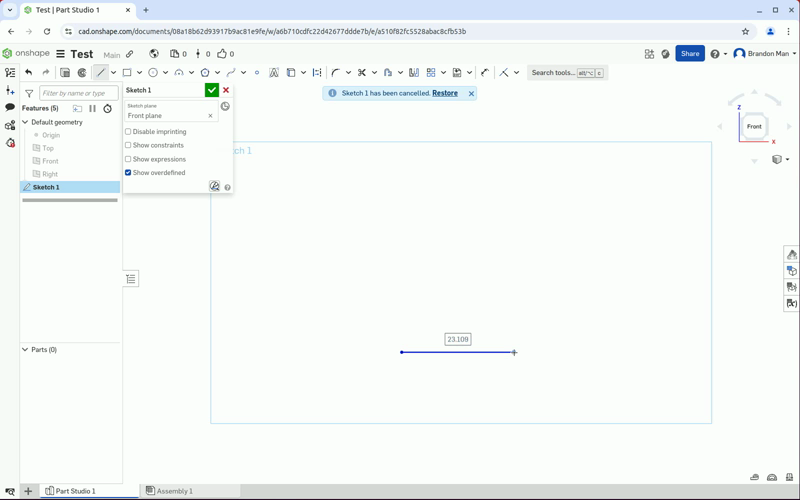
mouse_move(514, 222)
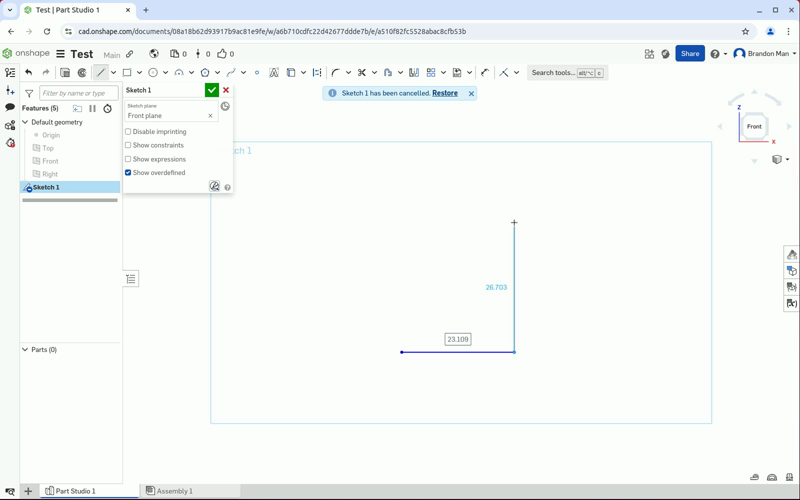
click(514, 222)
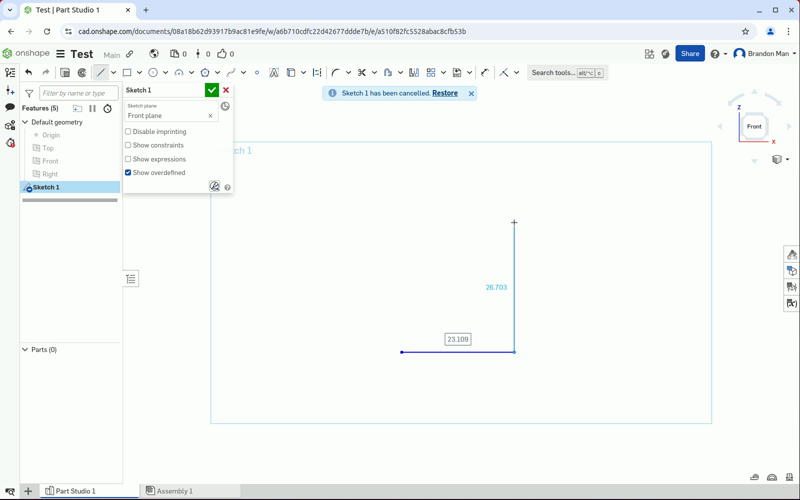
key_up(shift)
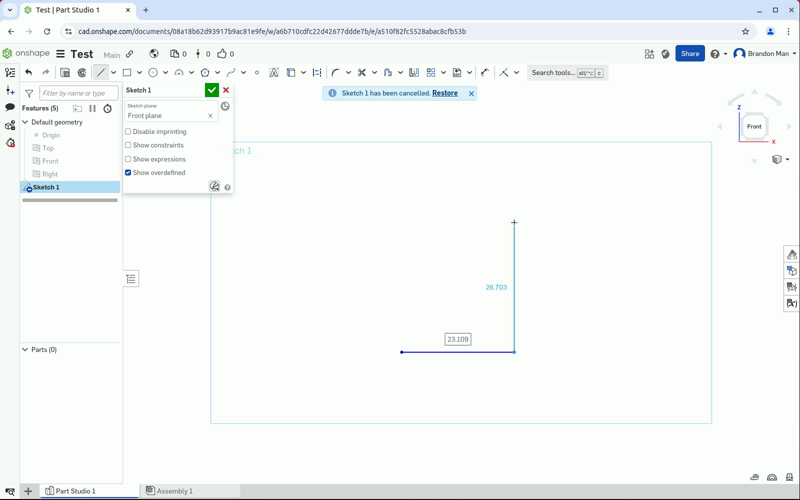
key_down(shift)
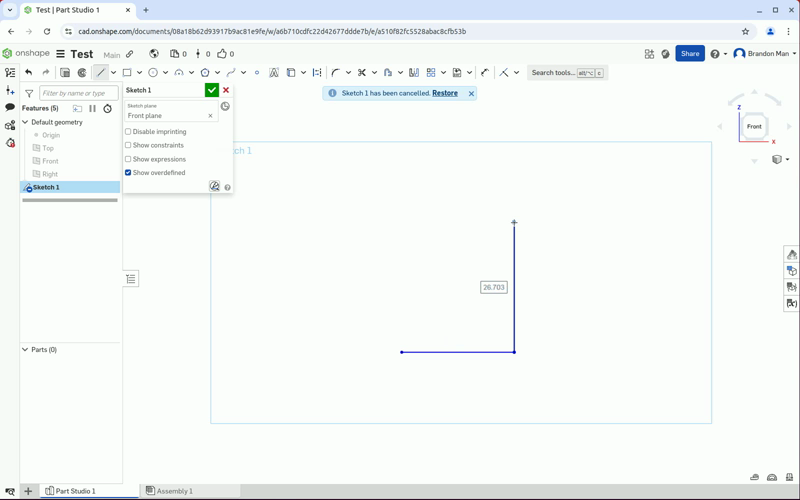
mouse_move(401, 222)
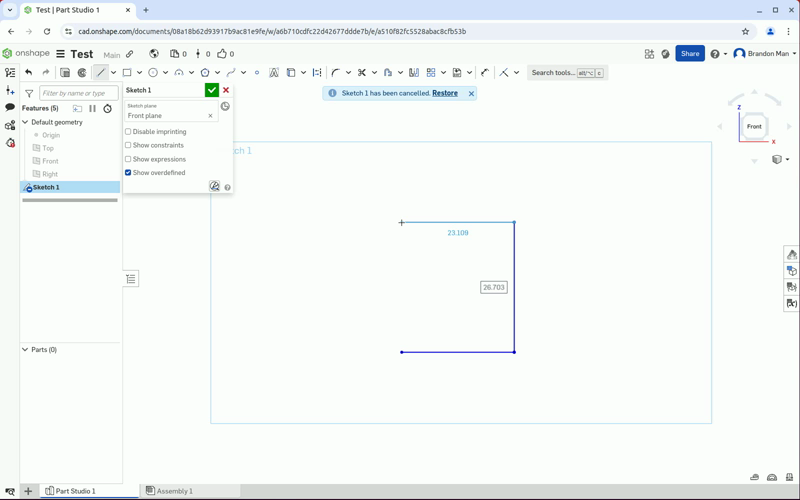
click(401, 222)
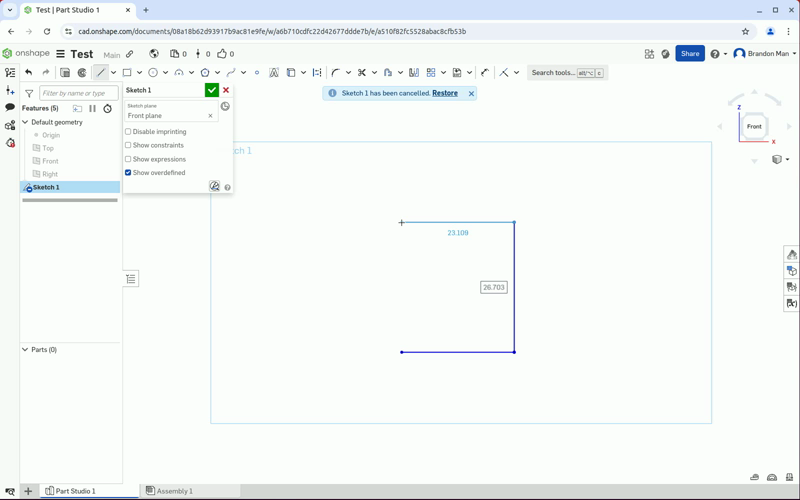
key_up(shift)
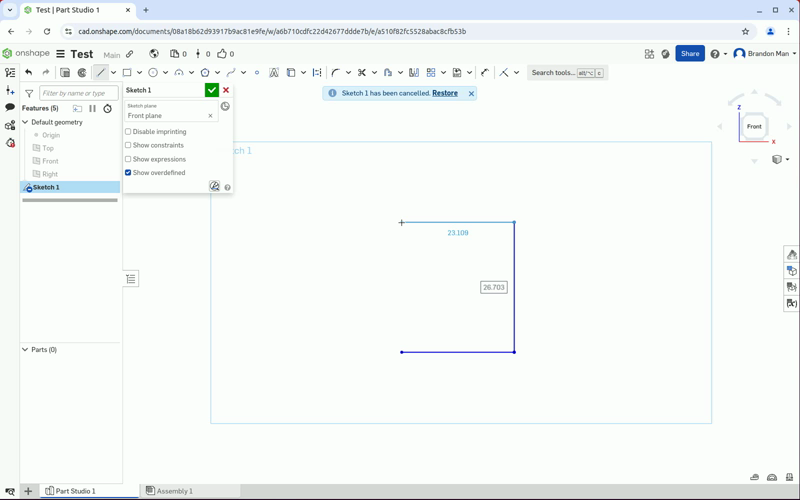
key_down(shift)
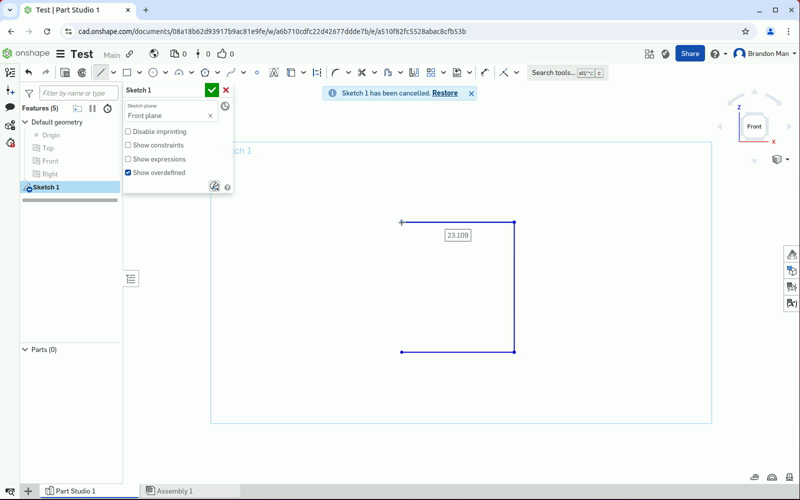
mouse_move(401, 352)
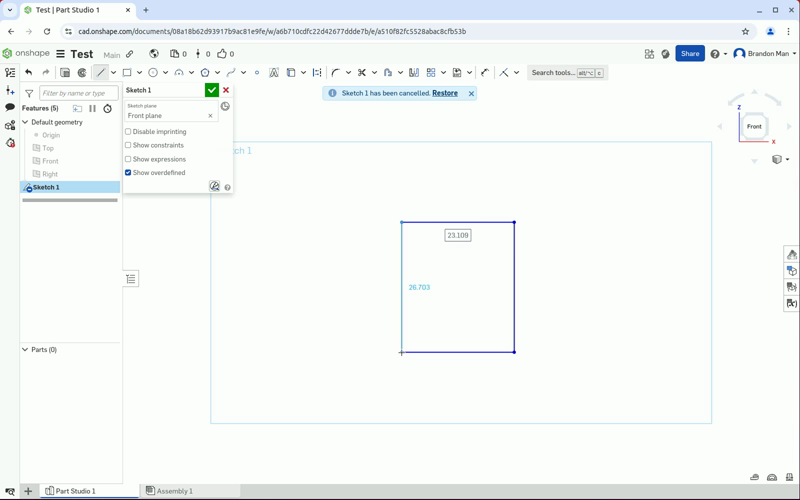
key_up(shift)
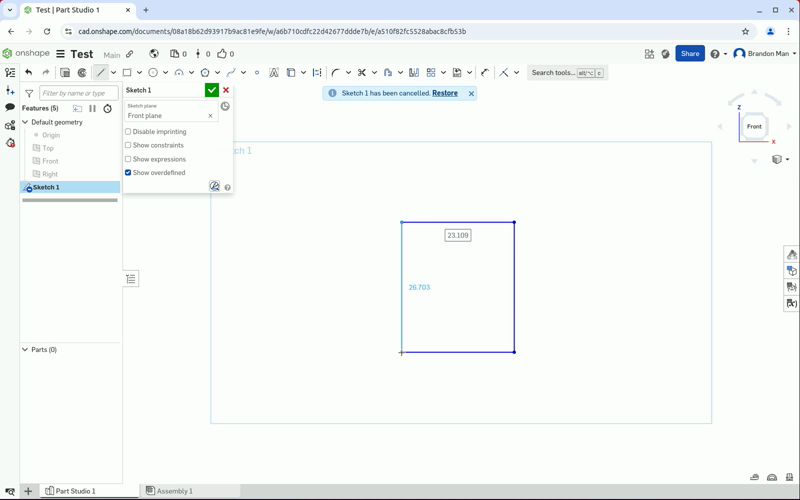
click(401, 352)
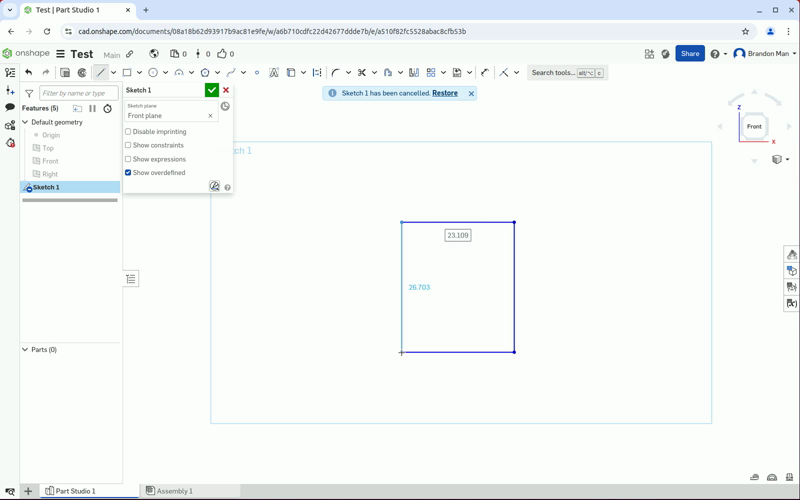
key(esc)
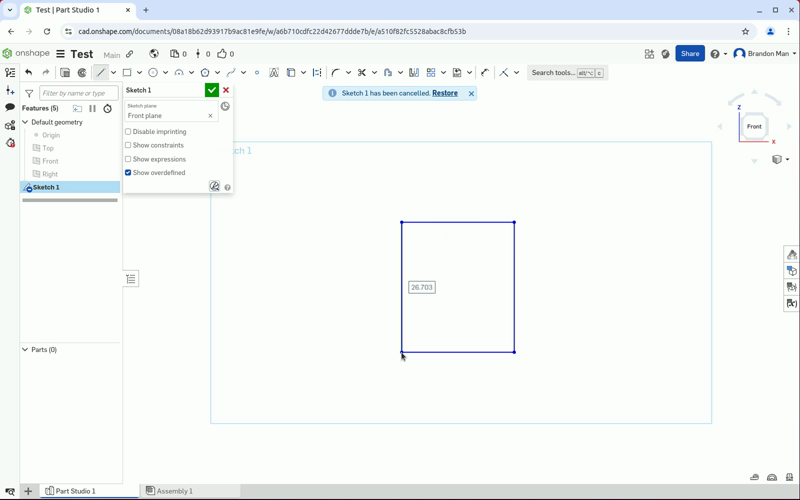
mouse_move(490, 340)
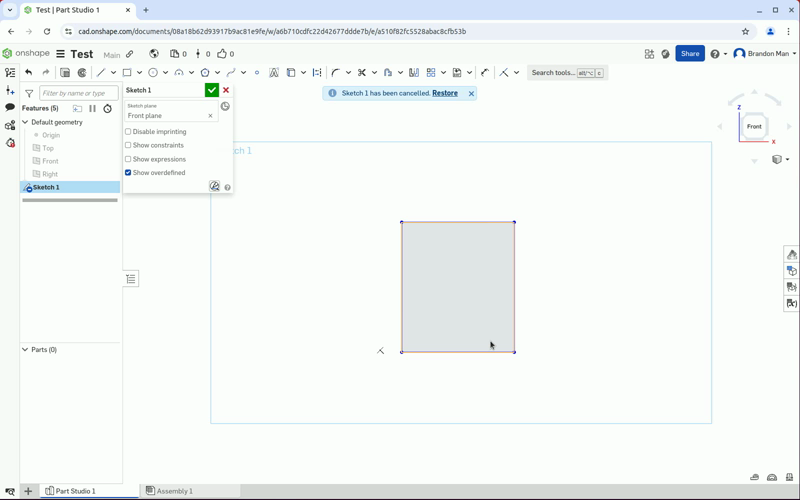
click(490, 340)
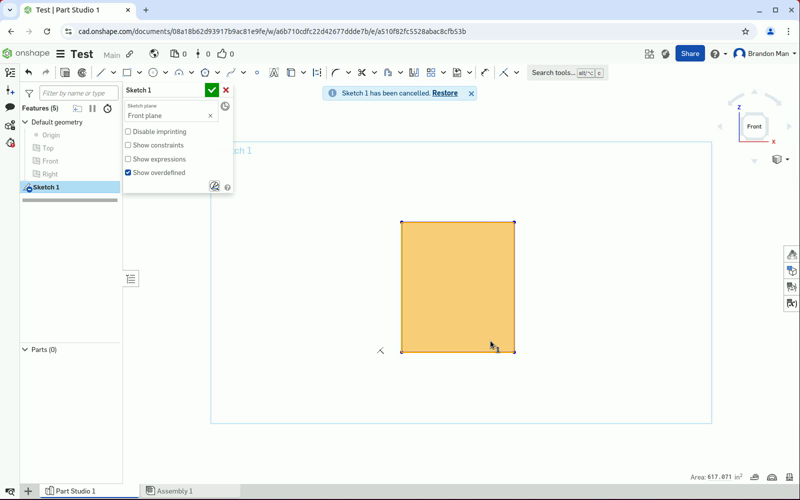
mouse_move(73, 352)
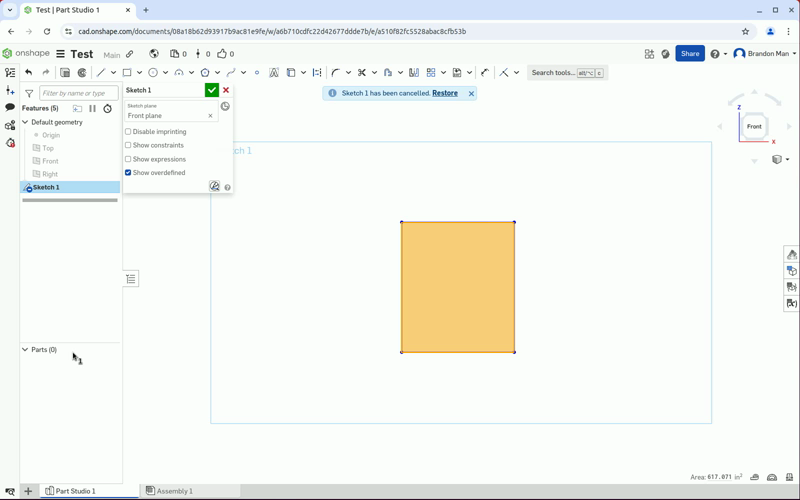
key(shift+y)
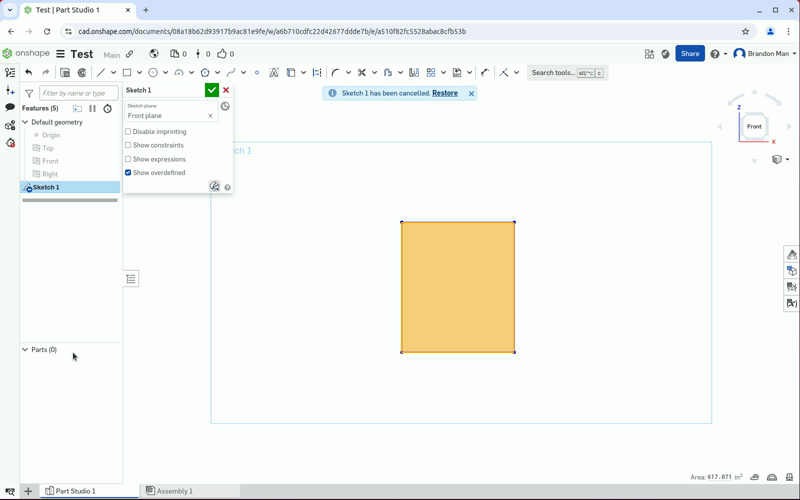
key(shift+e)
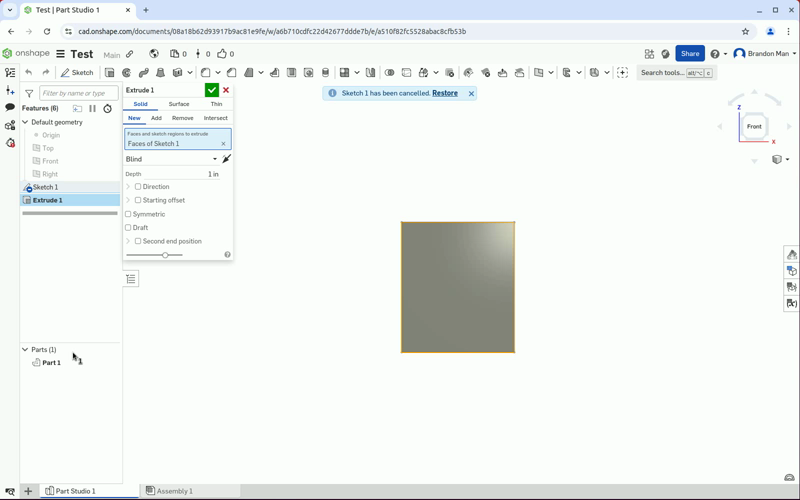
mouse_move(143, 106)
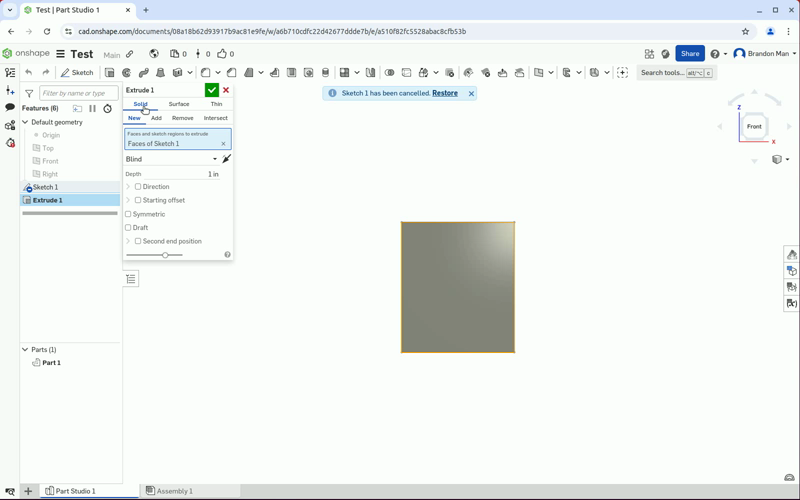
click(143, 106)
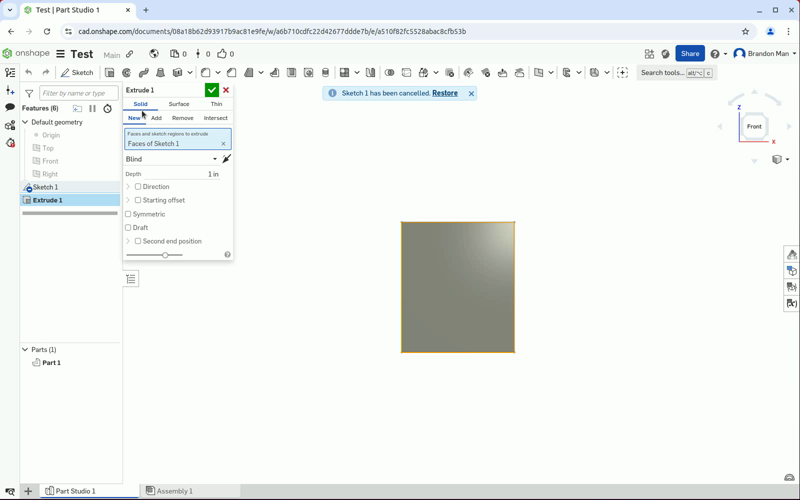
mouse_move(137, 120)
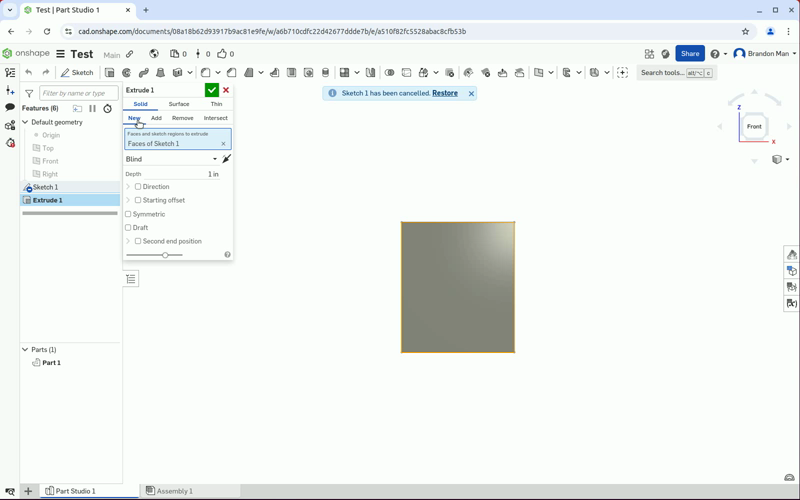
click(137, 120)
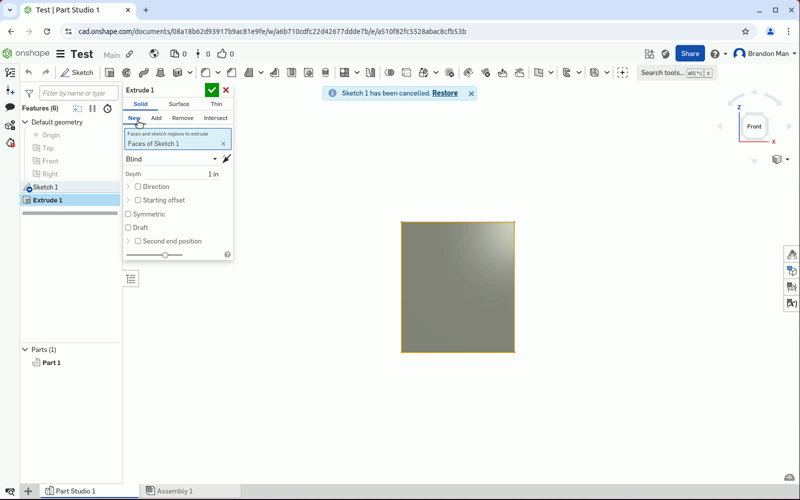
key(tab, 4)
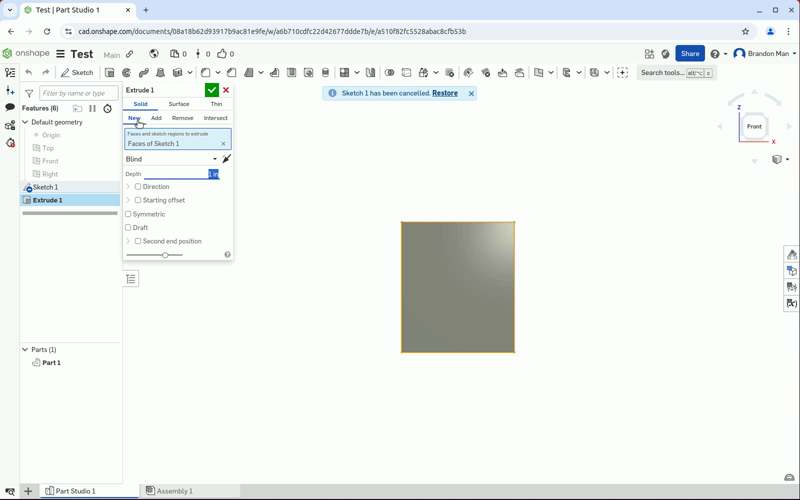
text(23.108)
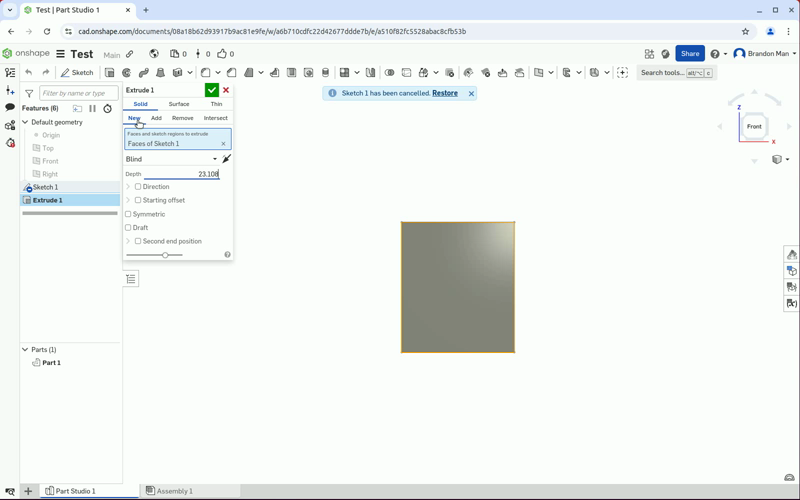
key(enter)
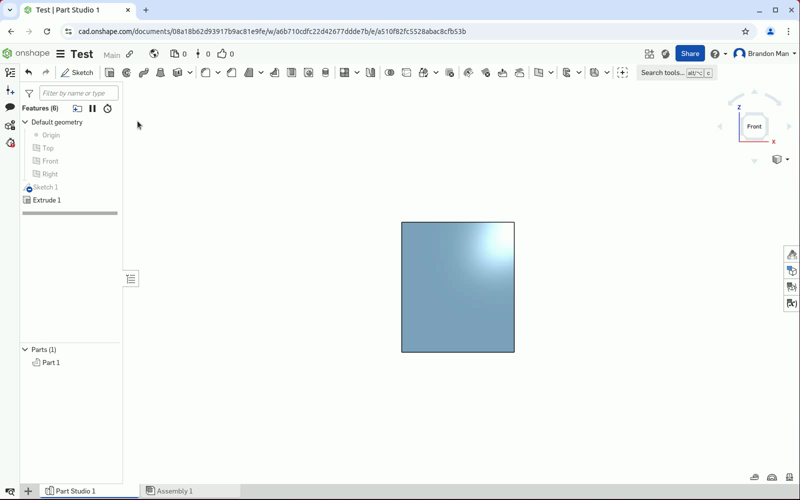
key(shift+h)
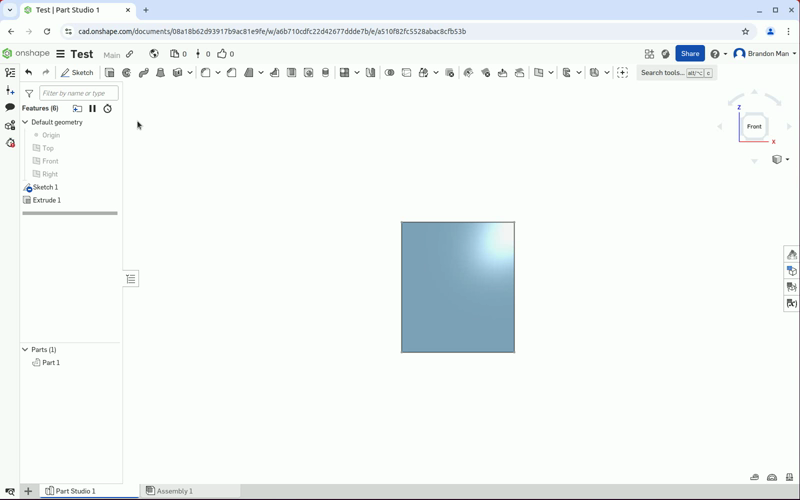
key(shift+h)
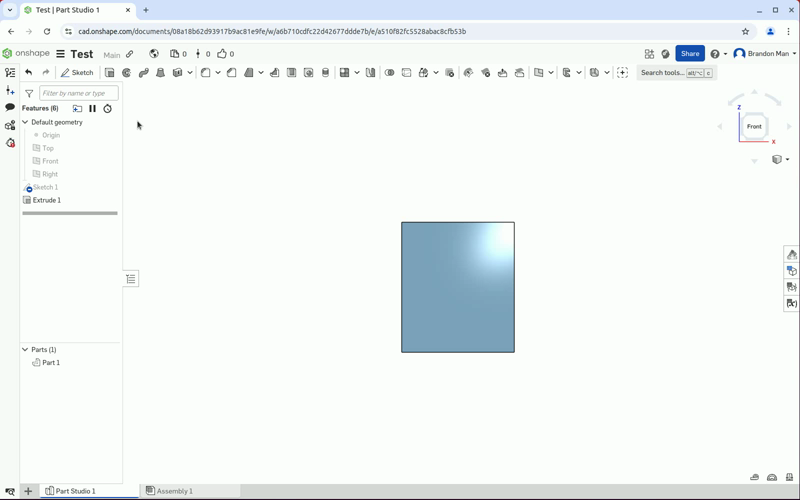
mouse_move(73, 189)
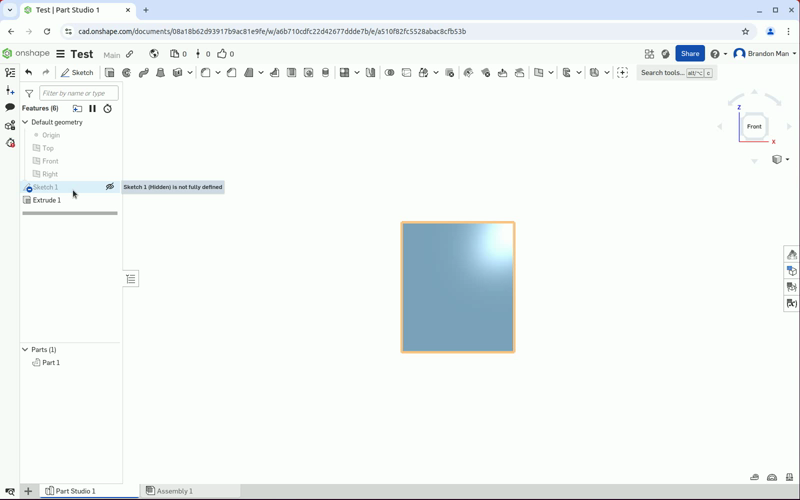
click(73, 189)
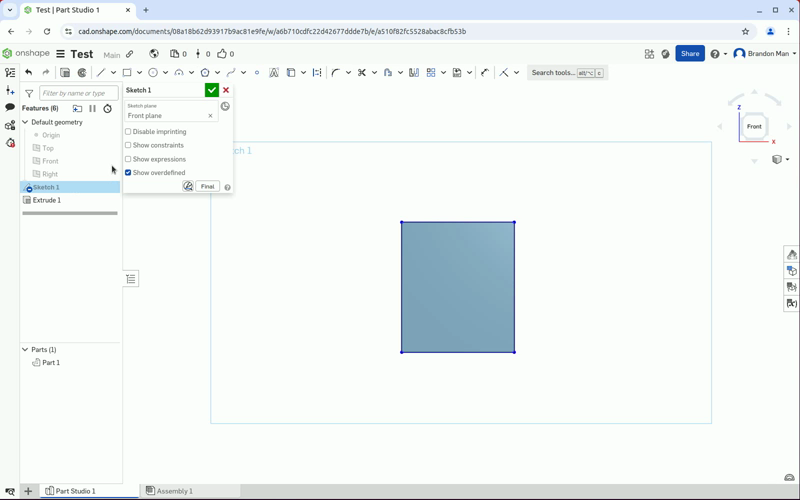
mouse_move(229, 92)
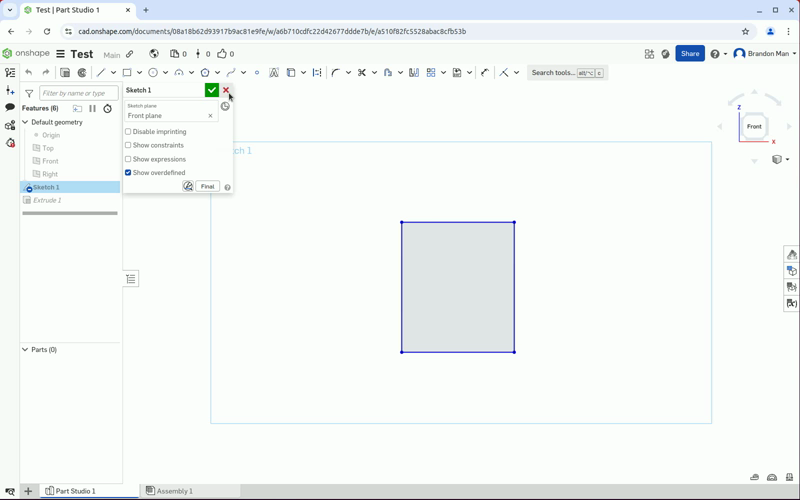
click(229, 92)
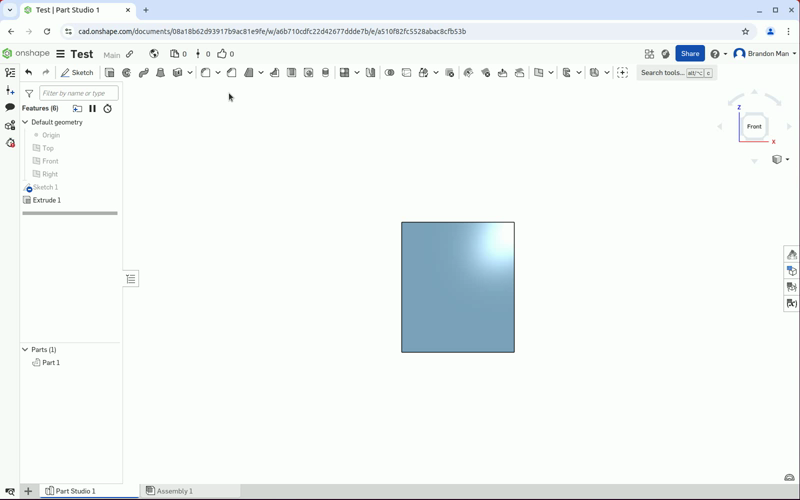
mouse_move(541, 75)
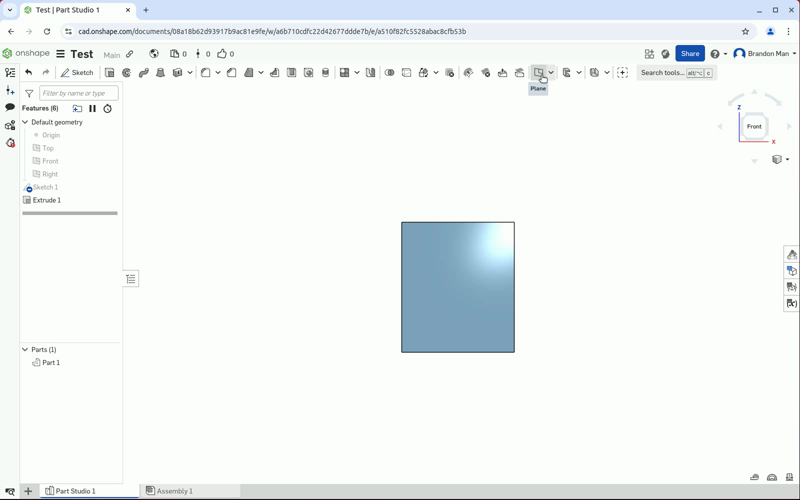
click(541, 75)
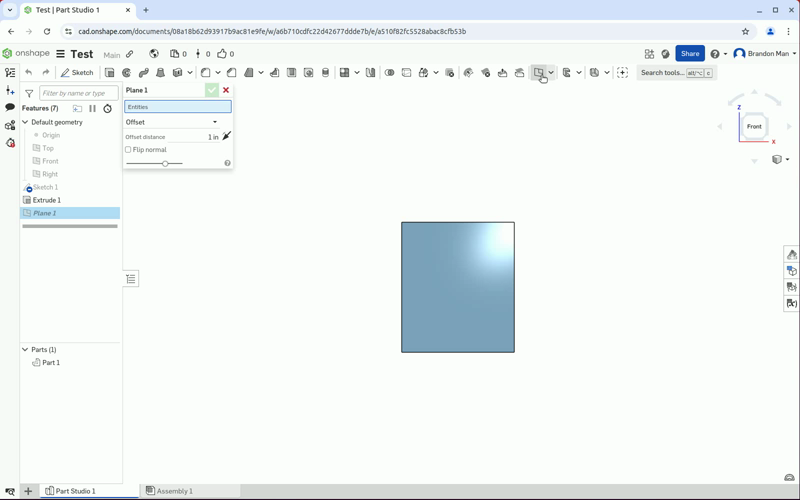
mouse_move(73, 163)
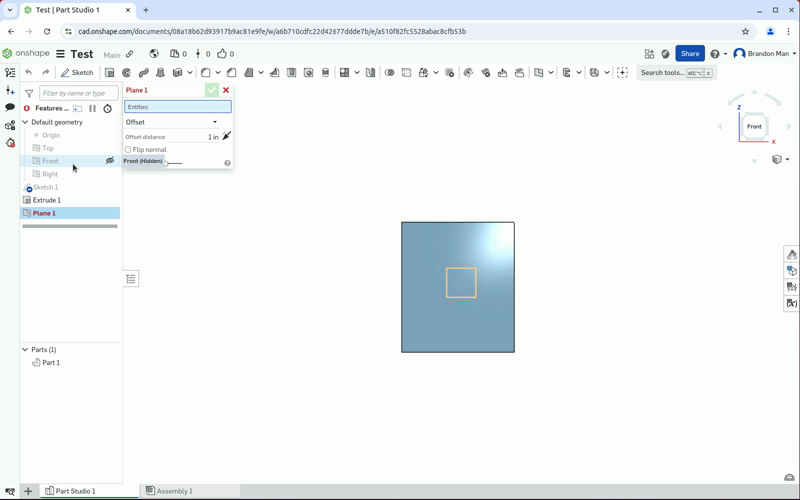
click(73, 163)
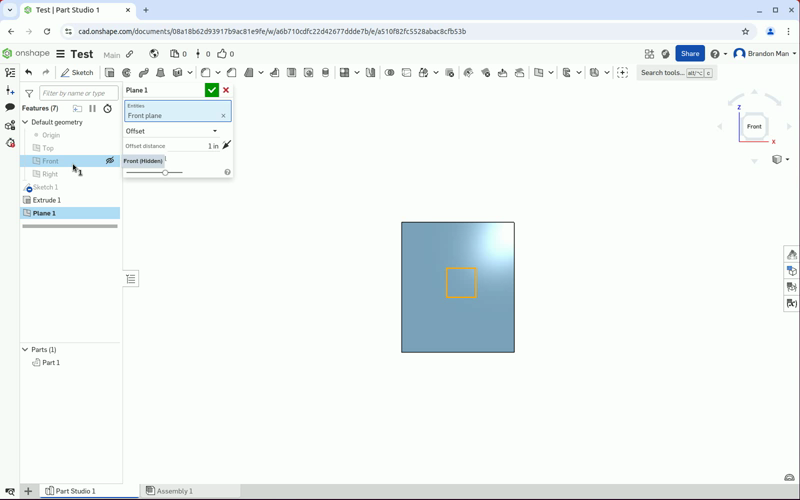
key(tab, 2)
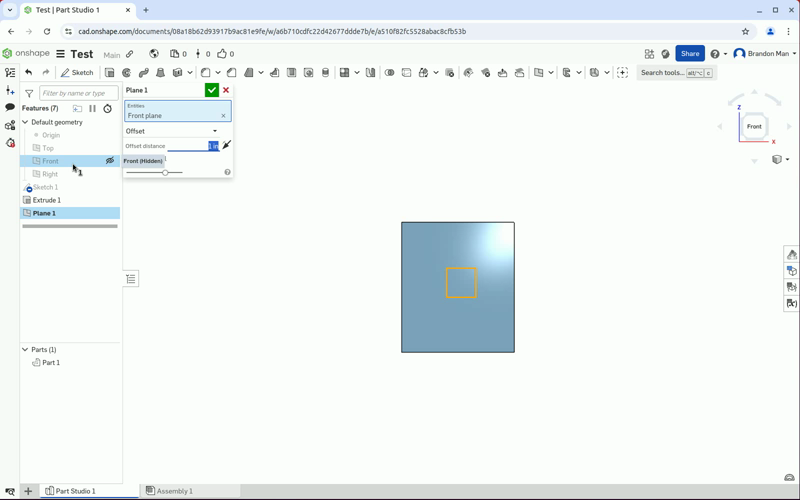
text(23.108)
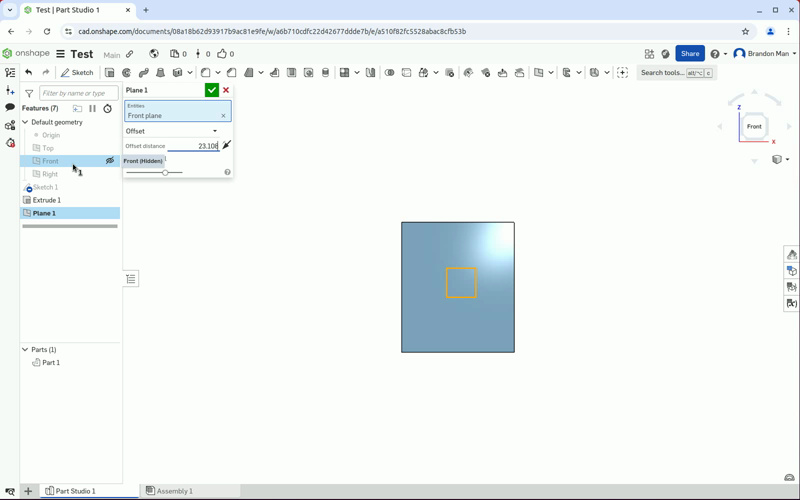
key(enter, 2)
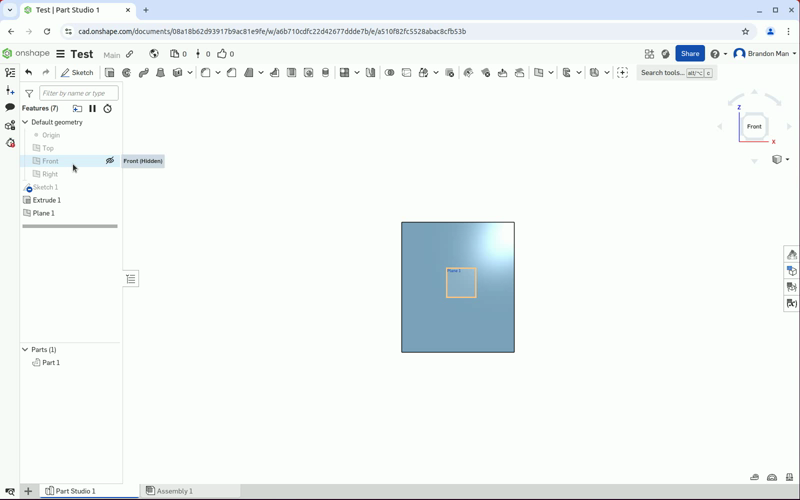
key(shift+s)
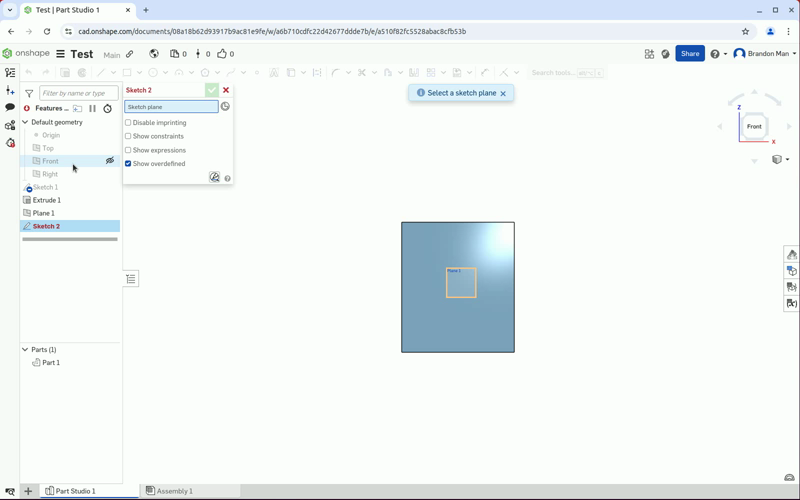
mouse_move(73, 215)
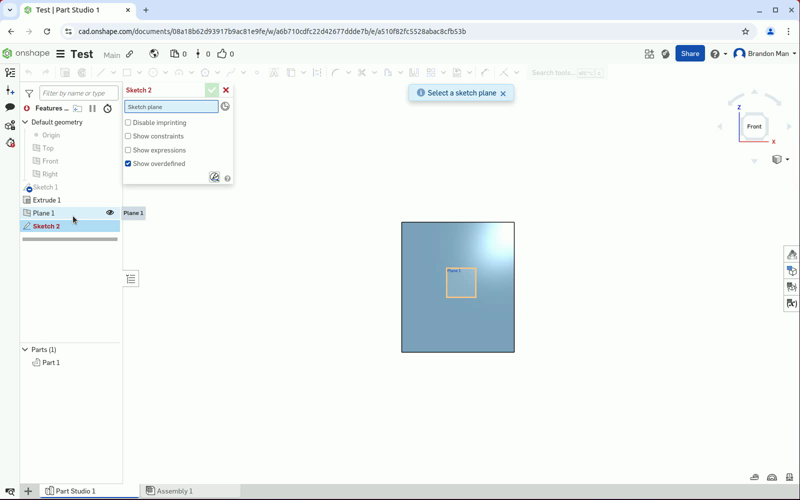
click(73, 215)
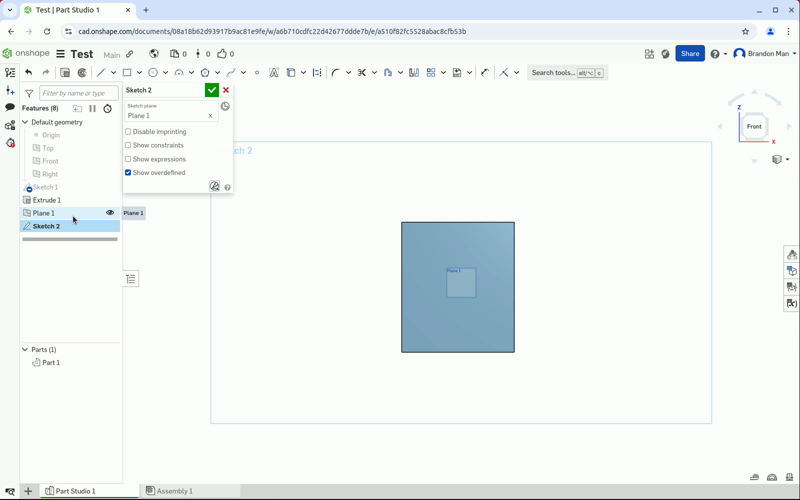
mouse_move(73, 352)
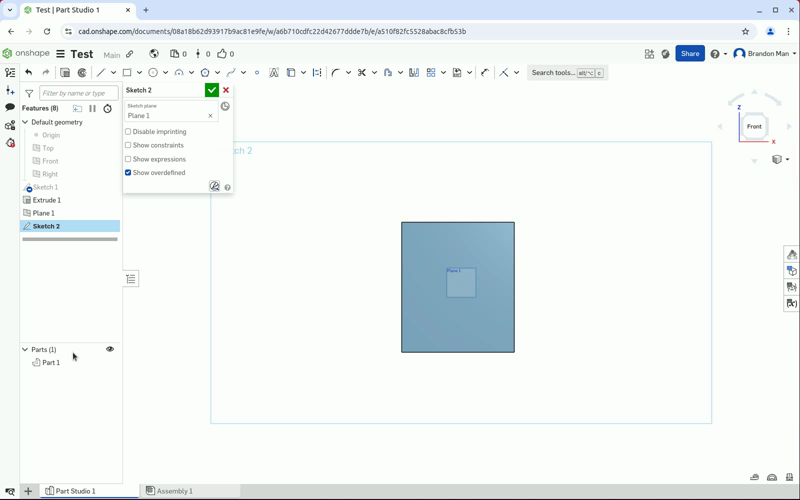
key(y)
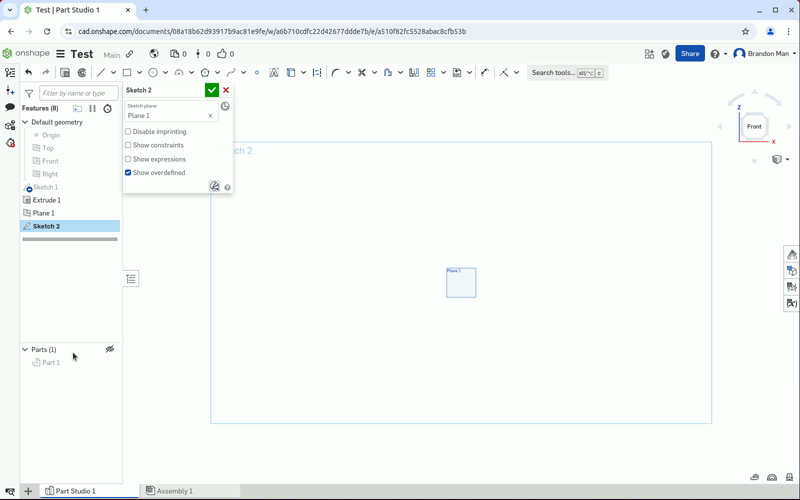
key(c)
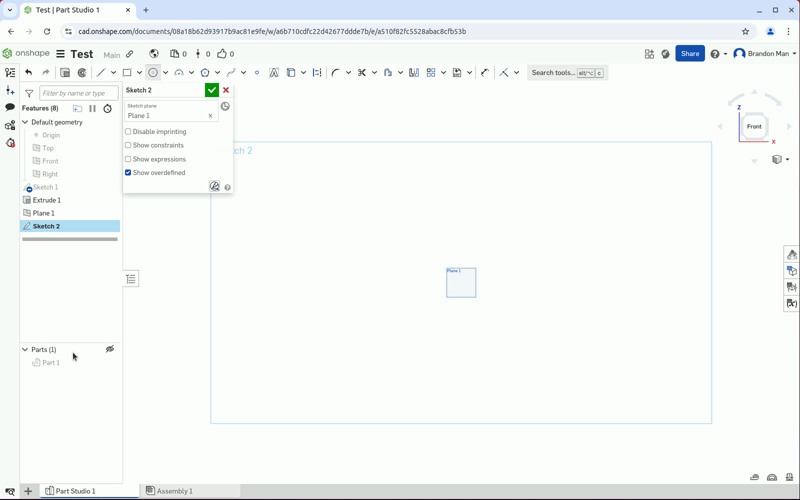
key_down(shift)
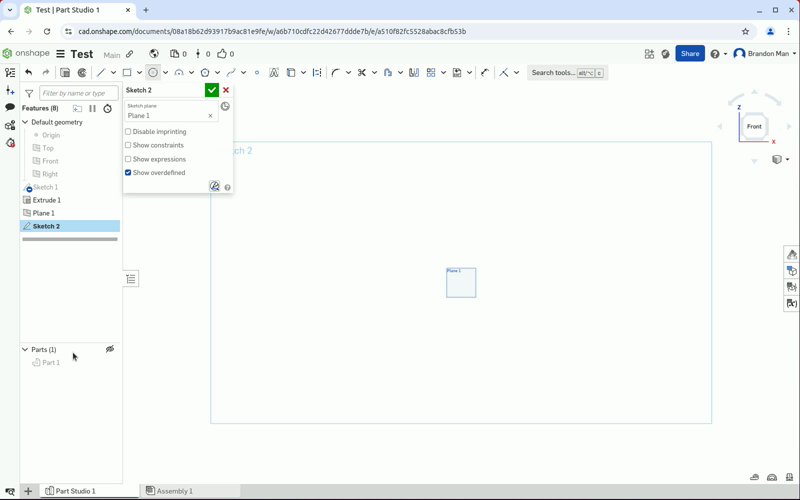
mouse_move(423, 257)
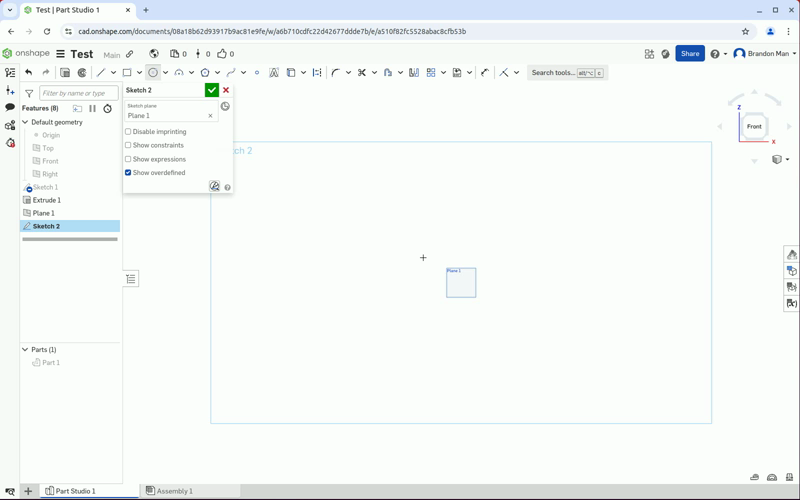
click(423, 257)
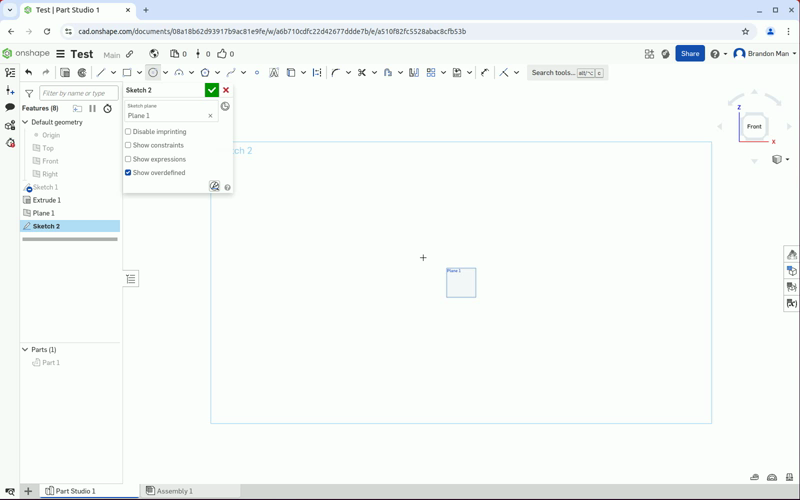
key_up(shift)
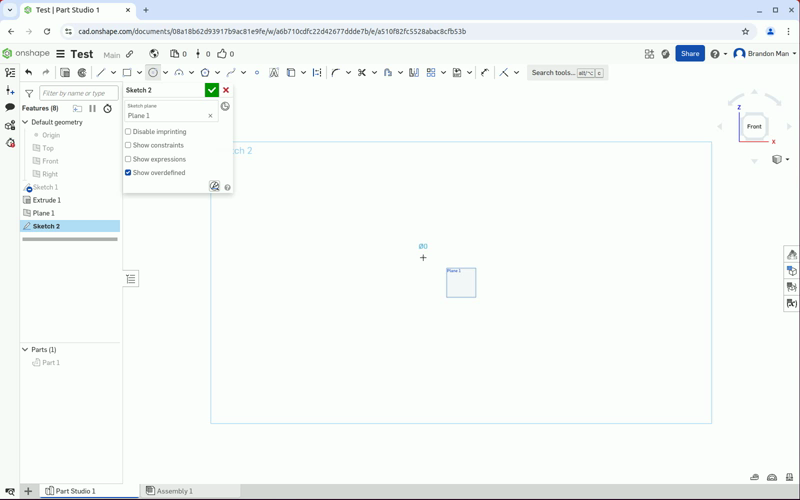
mouse_move(439, 257)
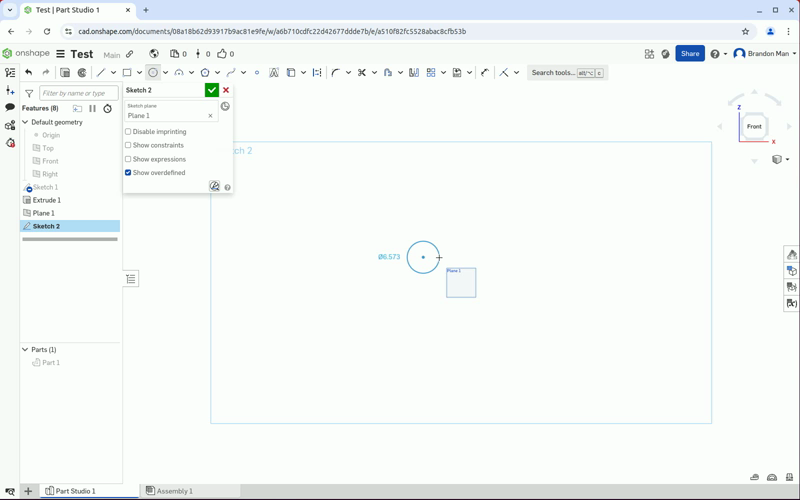
click(439, 257)
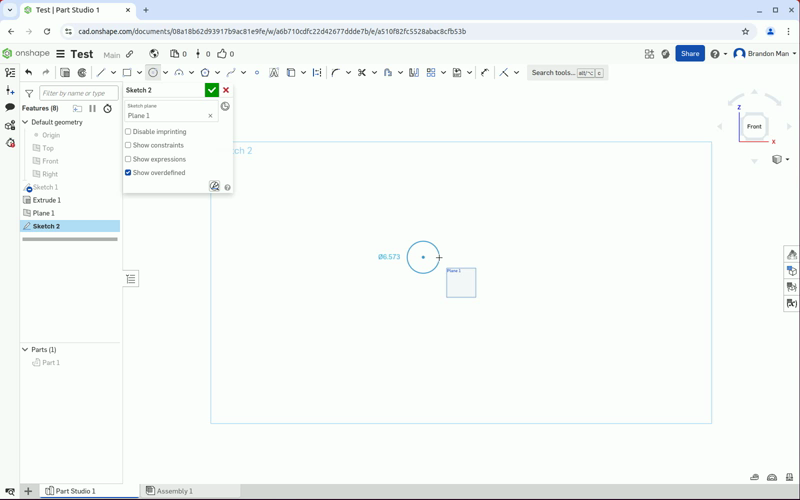
key(esc)
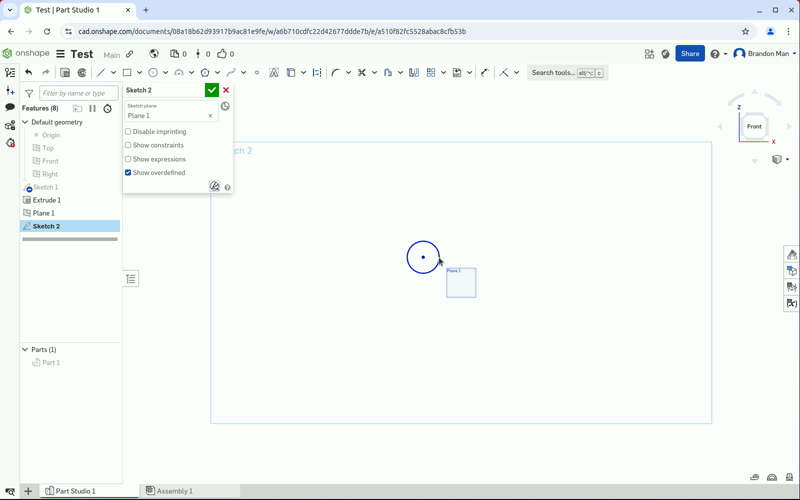
mouse_move(432, 251)
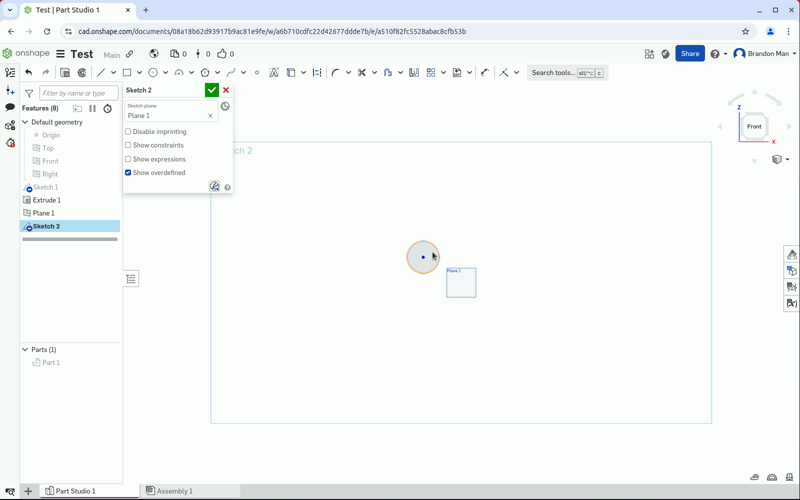
scroll(6)
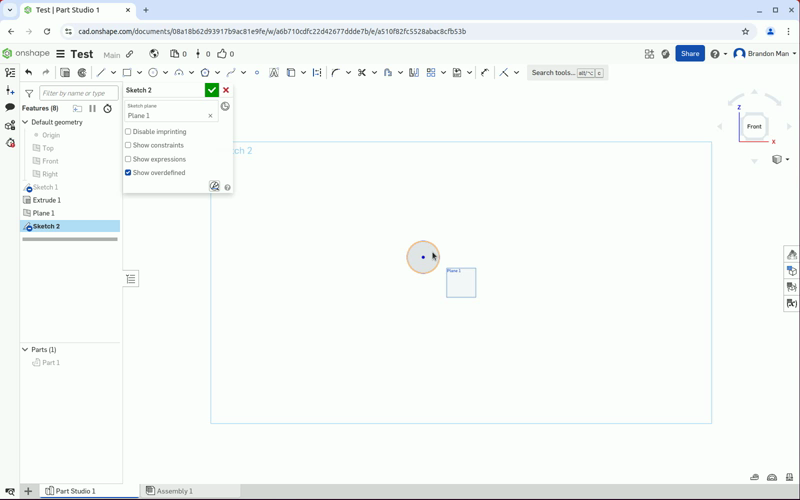
scroll(6)
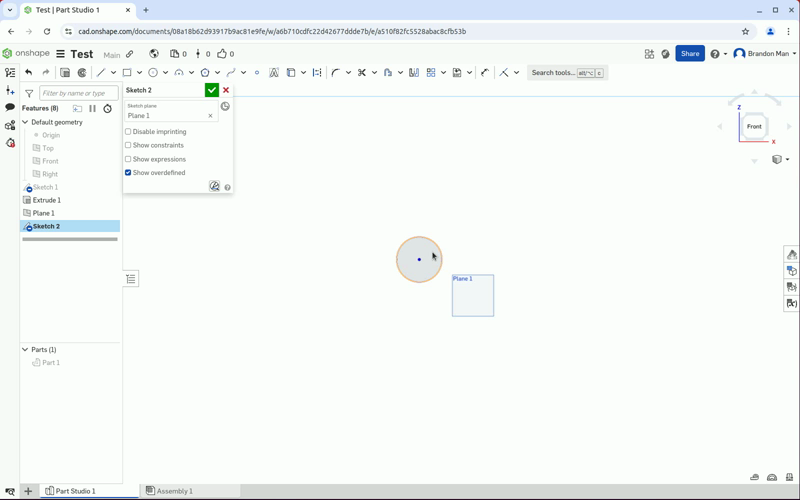
scroll(6)
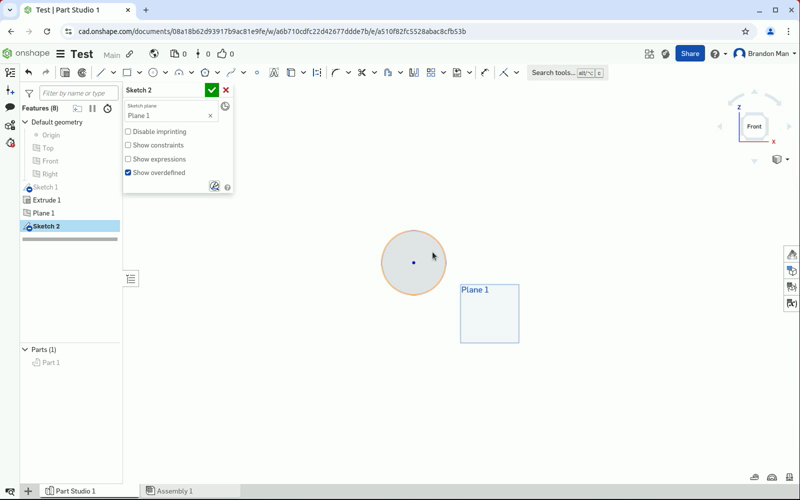
scroll(6)
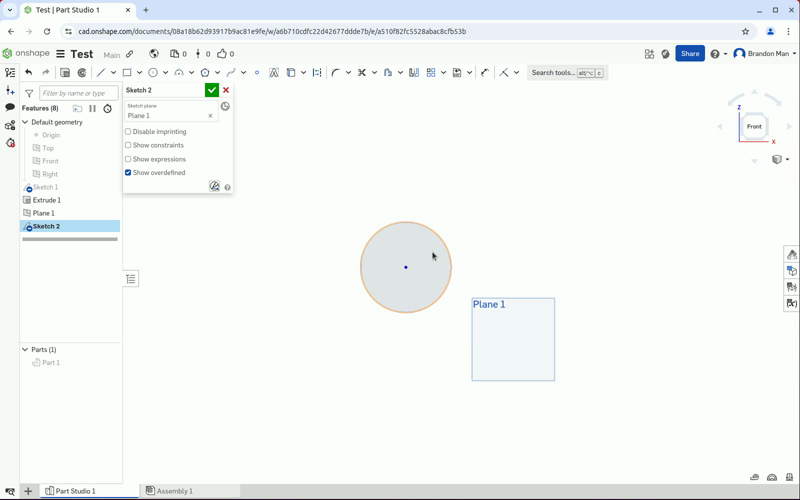
scroll(6)
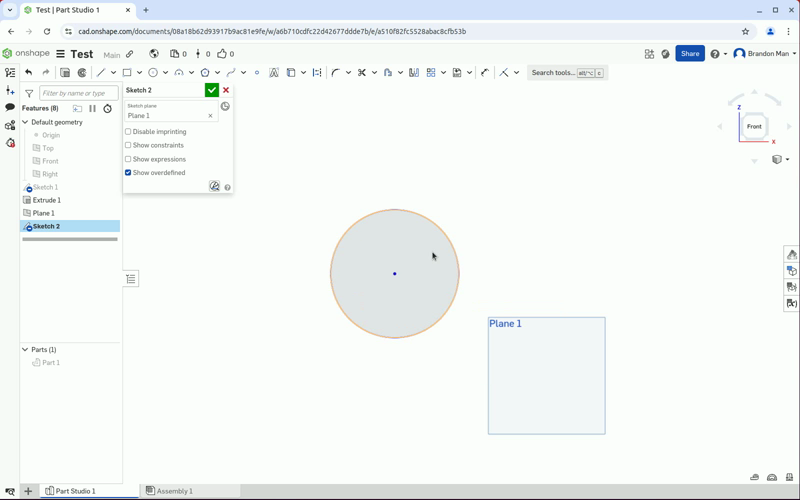
scroll(6)
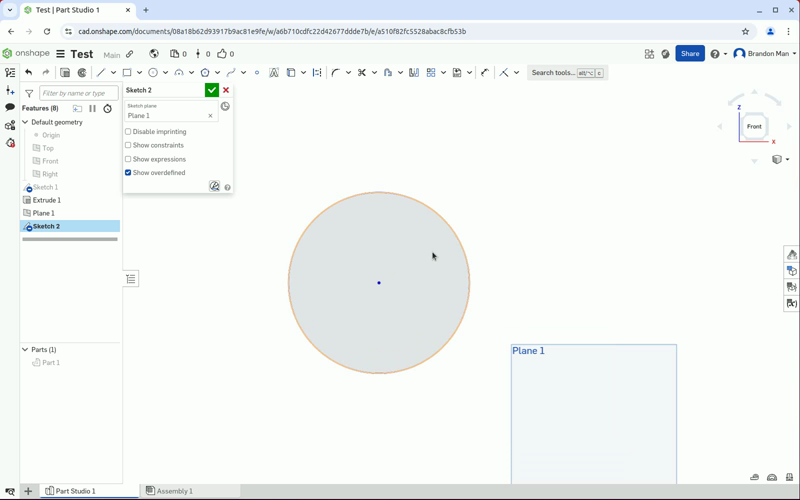
scroll(6)
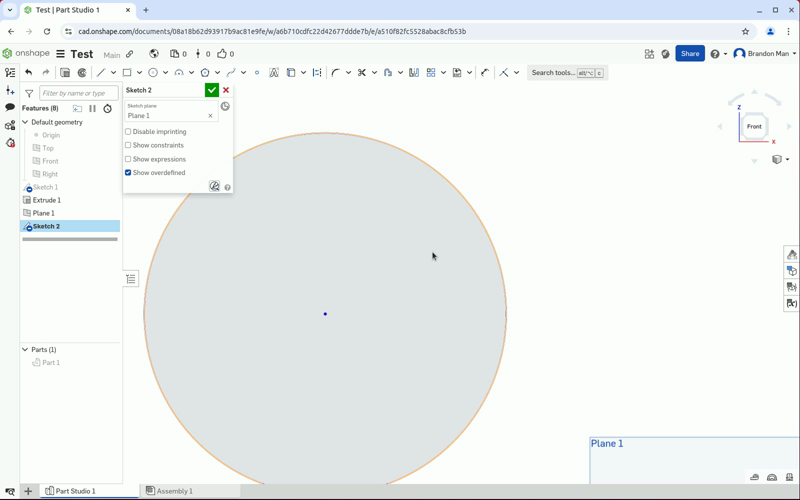
click(432, 251)
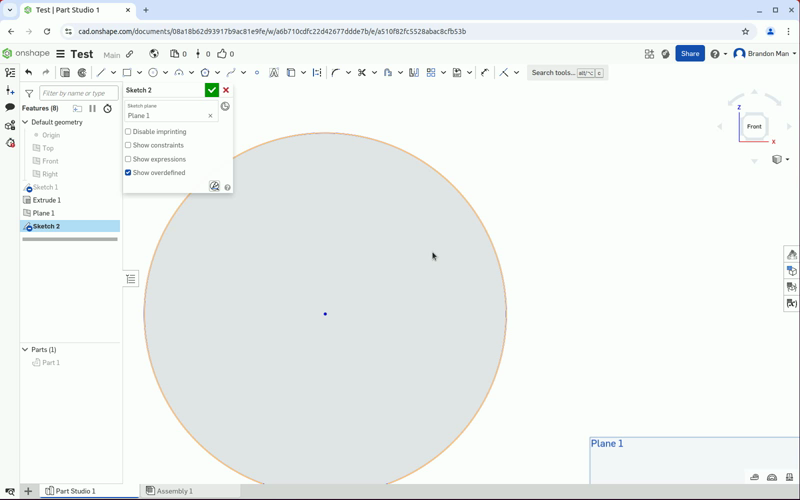
scroll(-6)
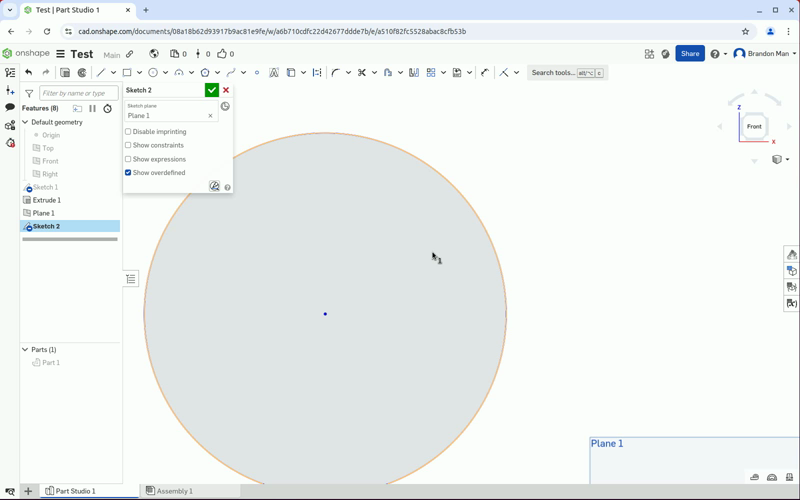
scroll(-6)
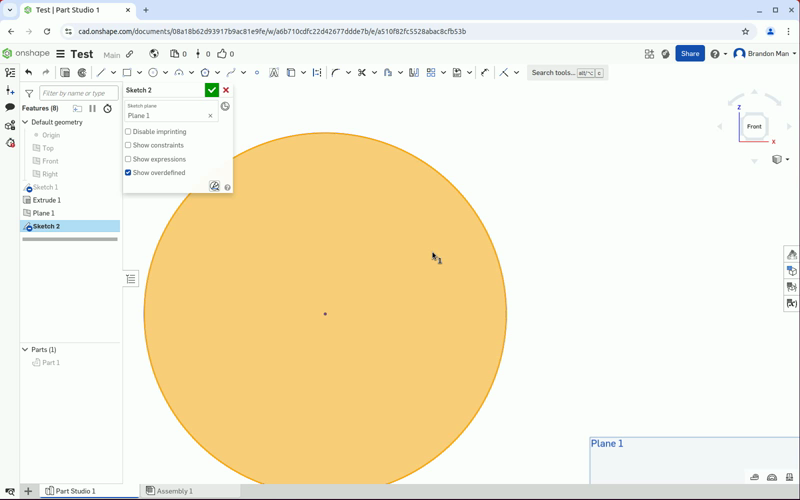
scroll(-6)
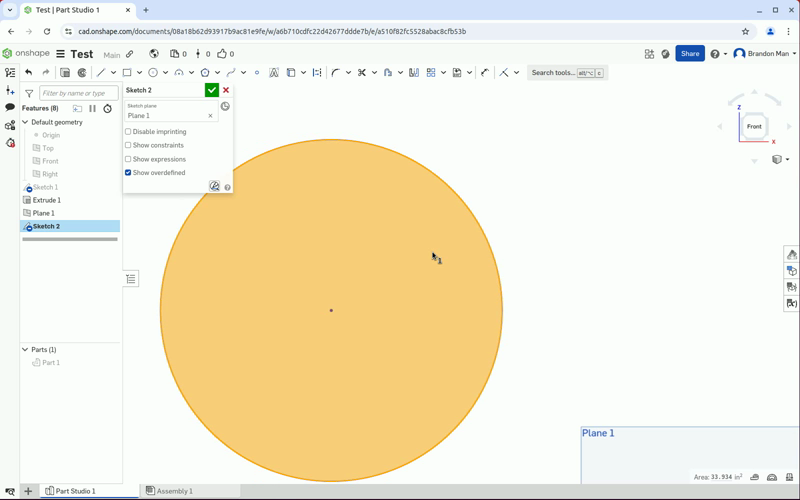
scroll(-6)
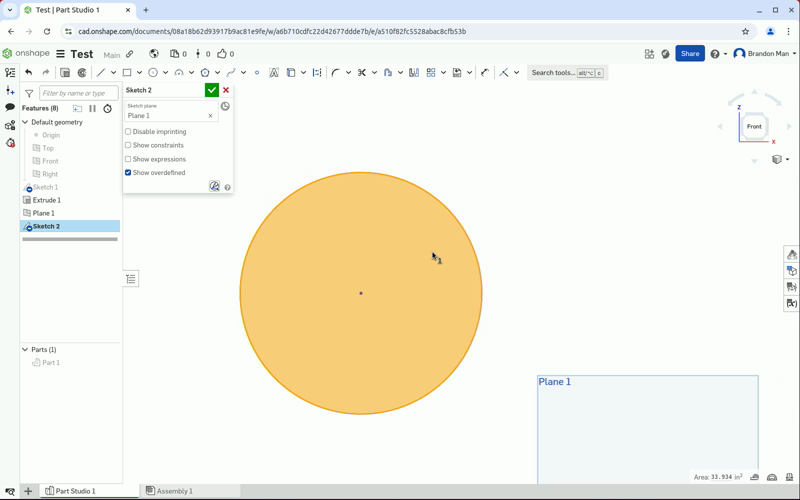
scroll(-6)
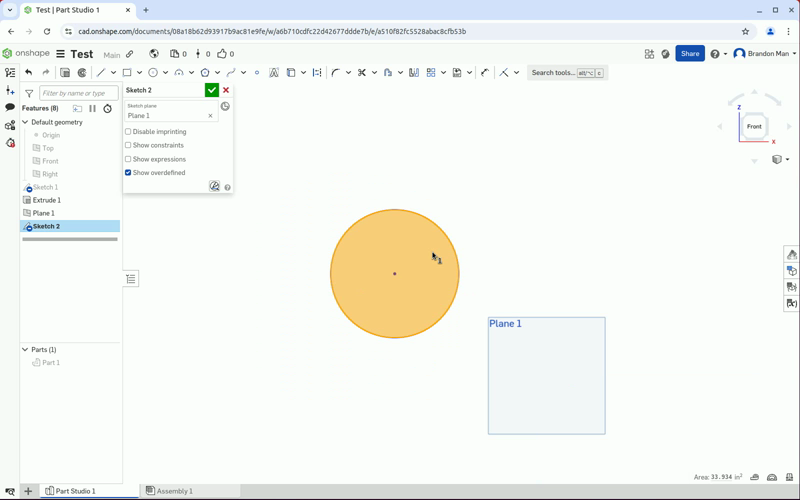
scroll(-6)
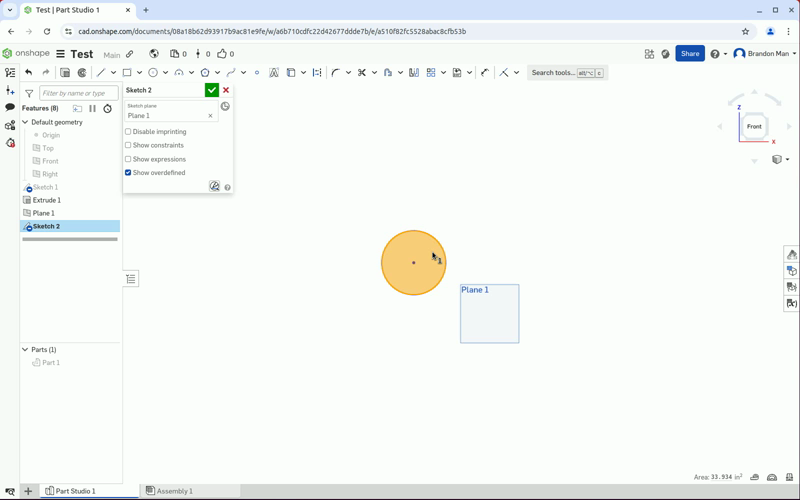
scroll(-6)
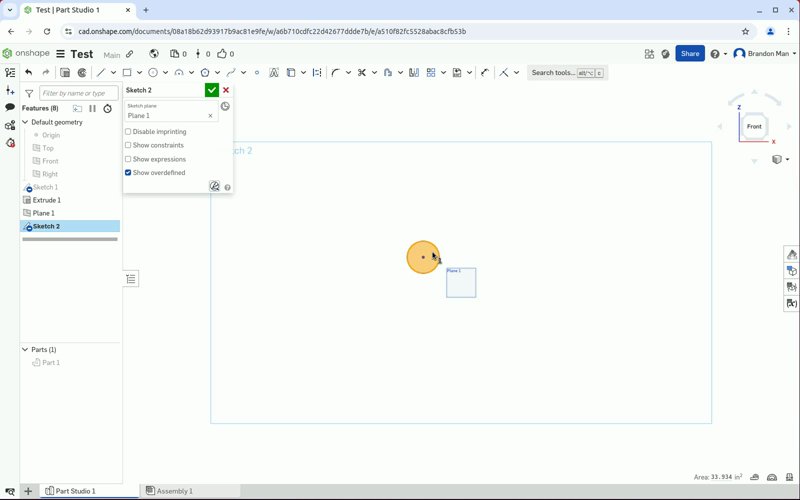
mouse_move(73, 352)
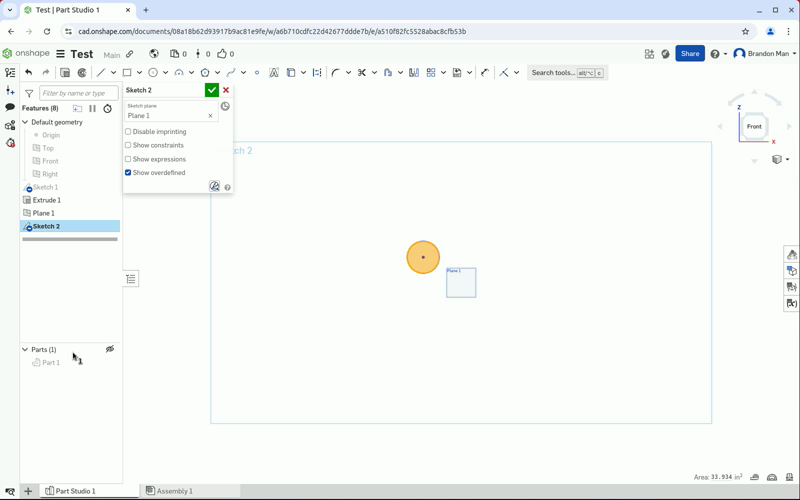
key(shift+y)
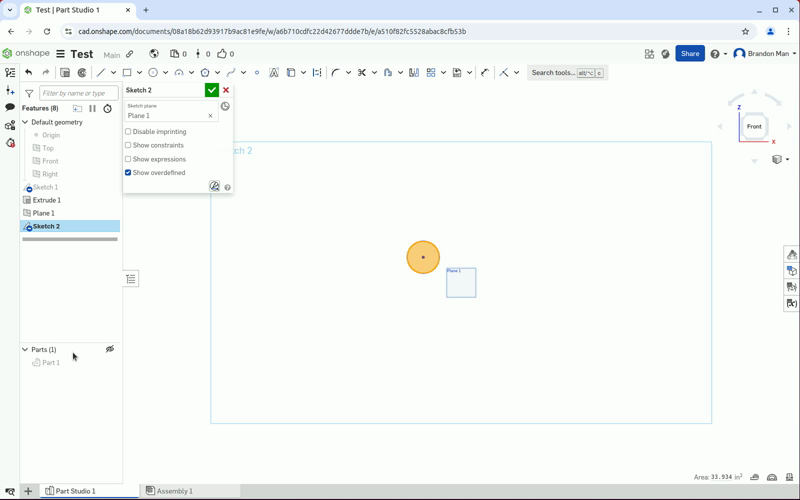
key(shift+e)
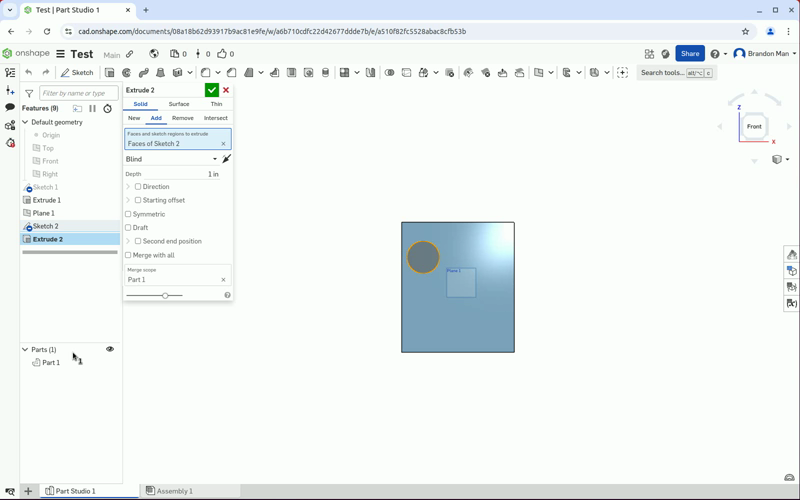
mouse_move(143, 106)
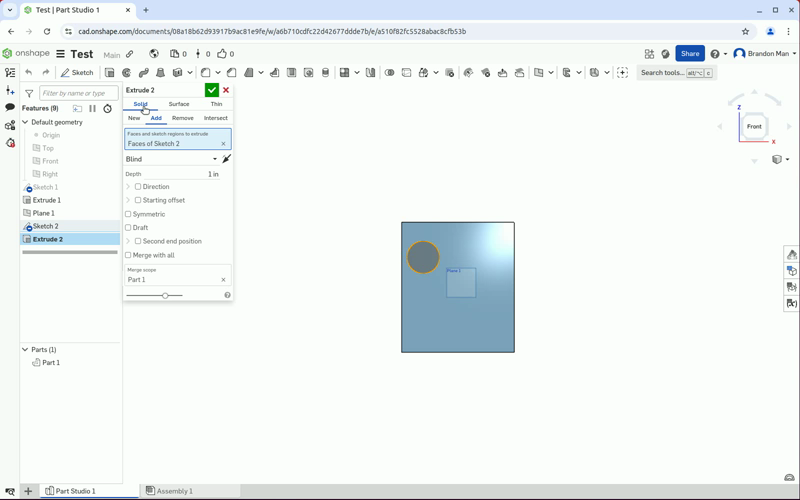
click(143, 106)
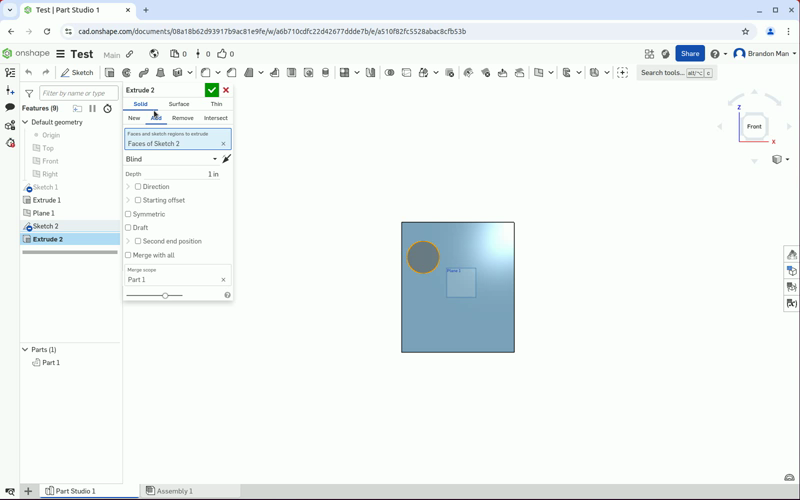
mouse_move(186, 120)
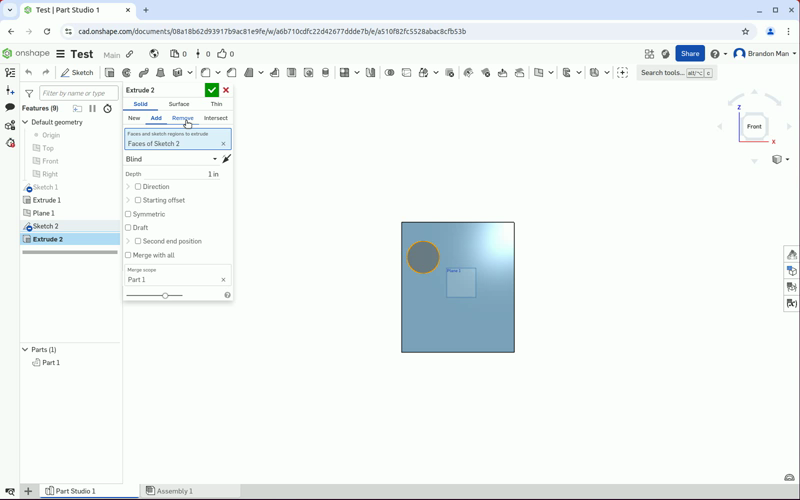
click(186, 120)
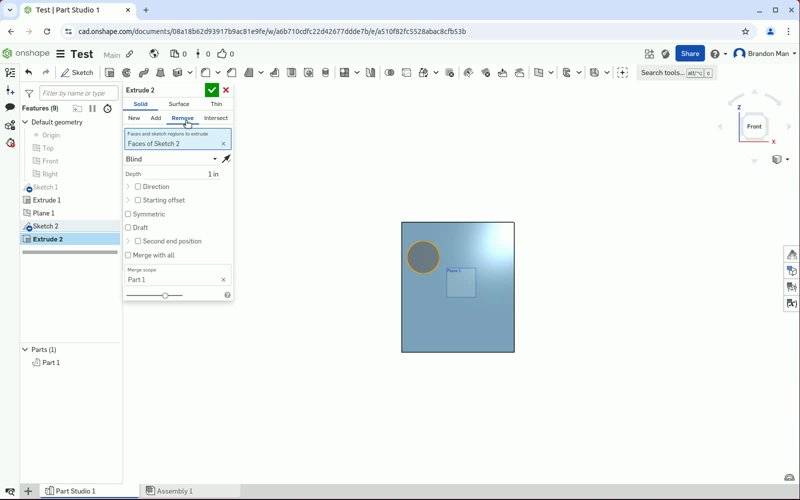
key(tab, 4)
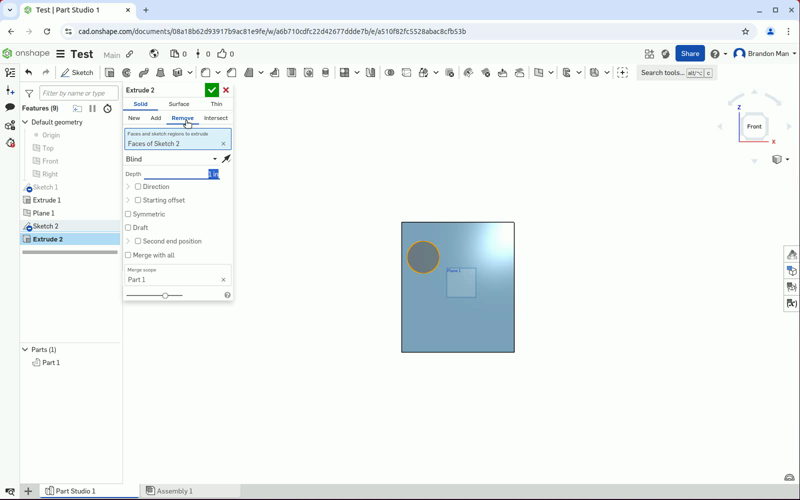
text(27.441)
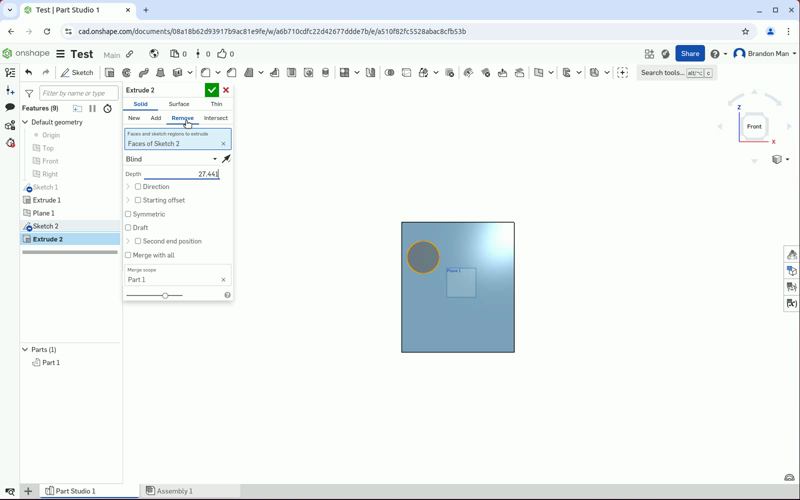
key(tab, 6)
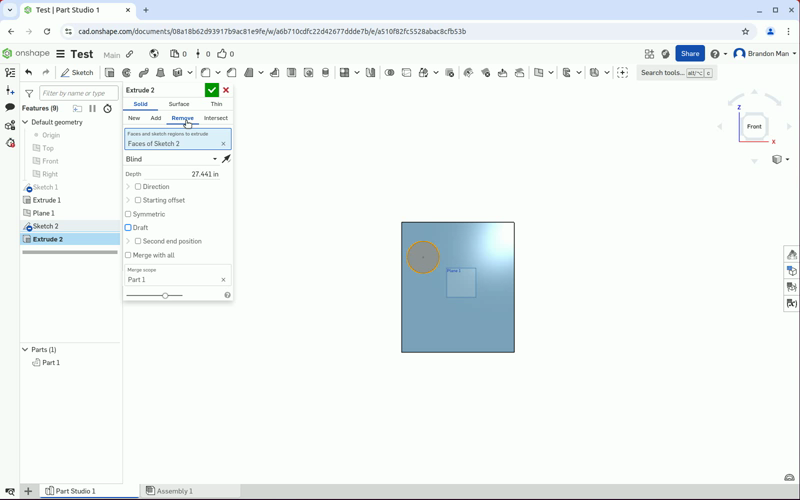
key(space)
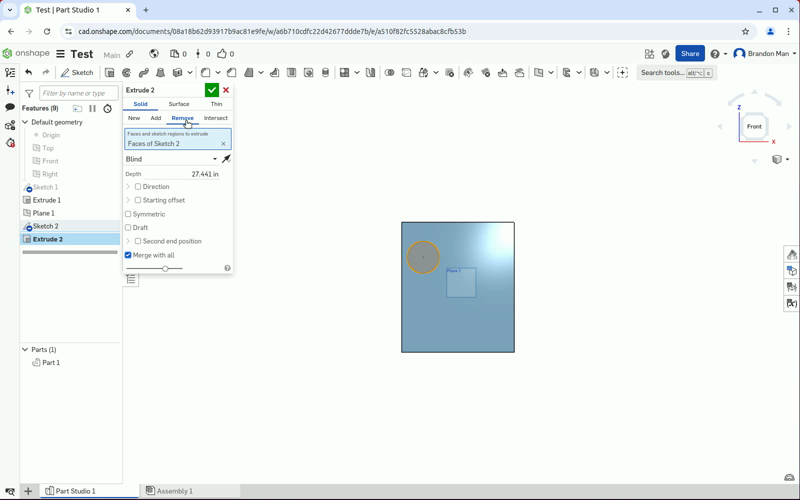
key(enter)
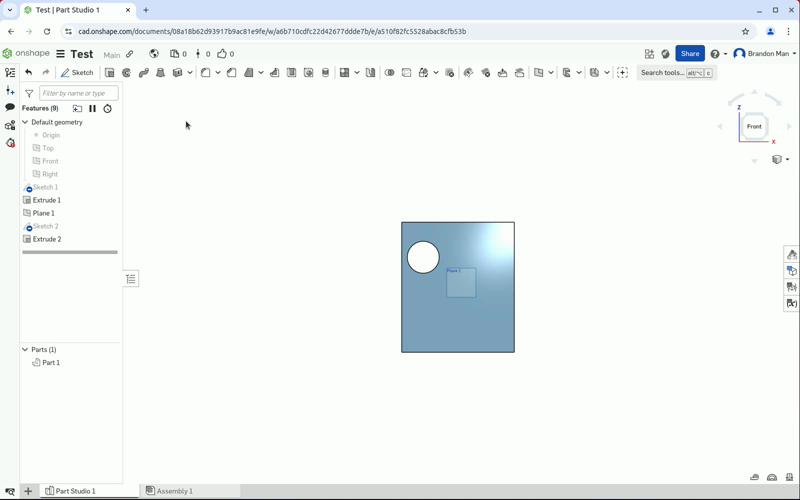
key(shift+h)
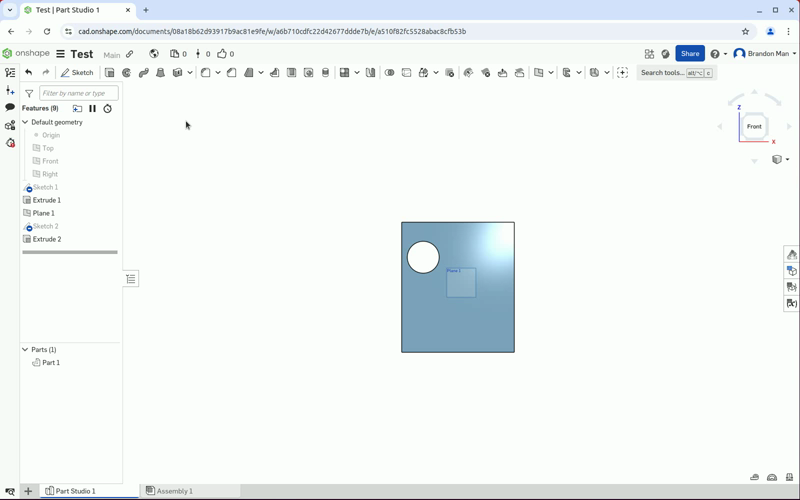
key(shift+h)
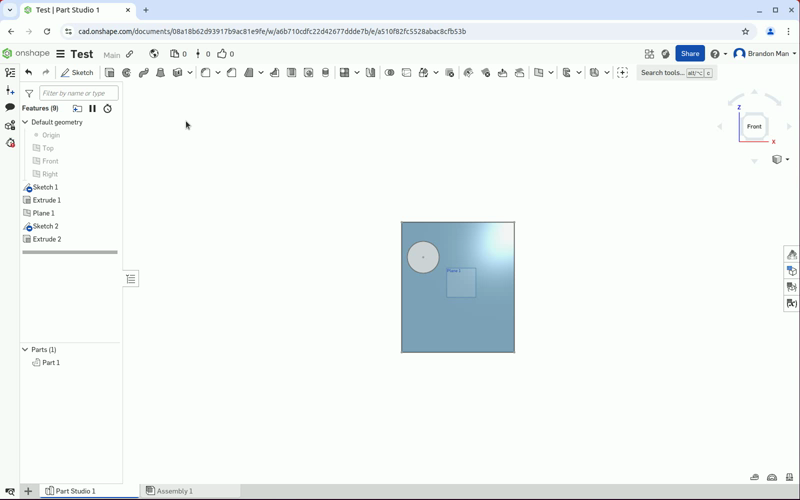
key(shift+7)
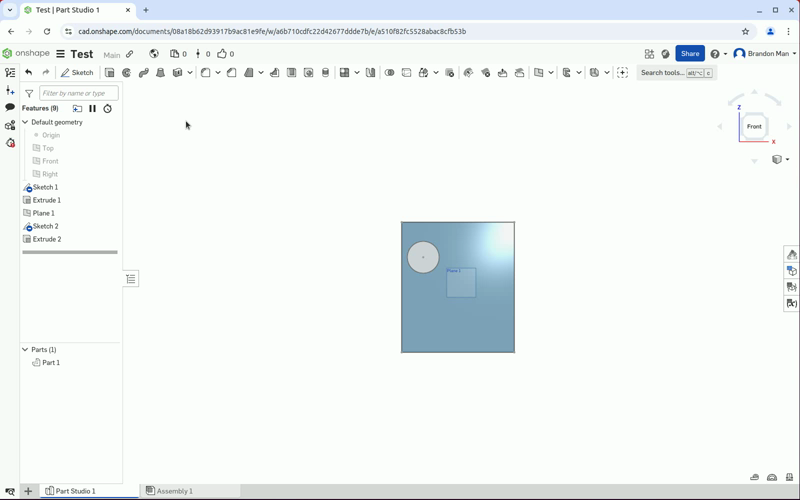
key(left, 2)
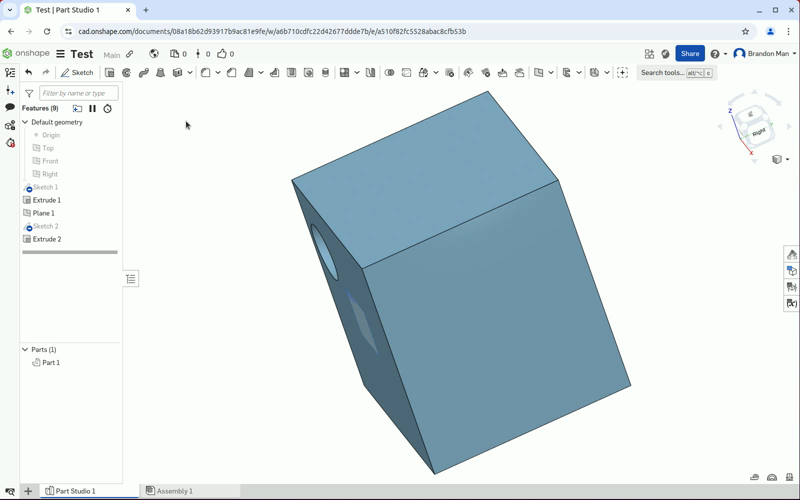
key(down, 2)
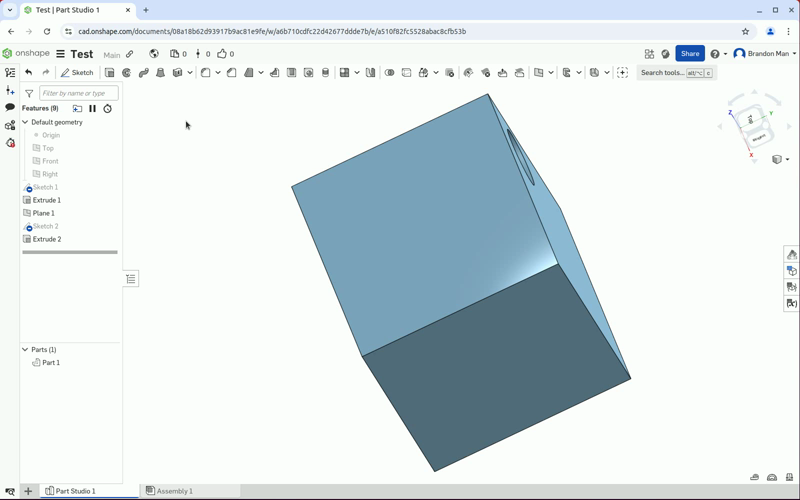
key(up, 2)
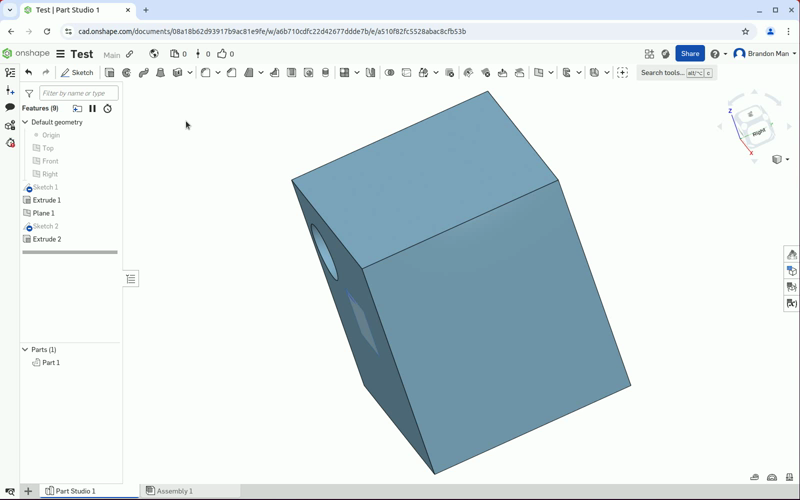
key(right, 2)
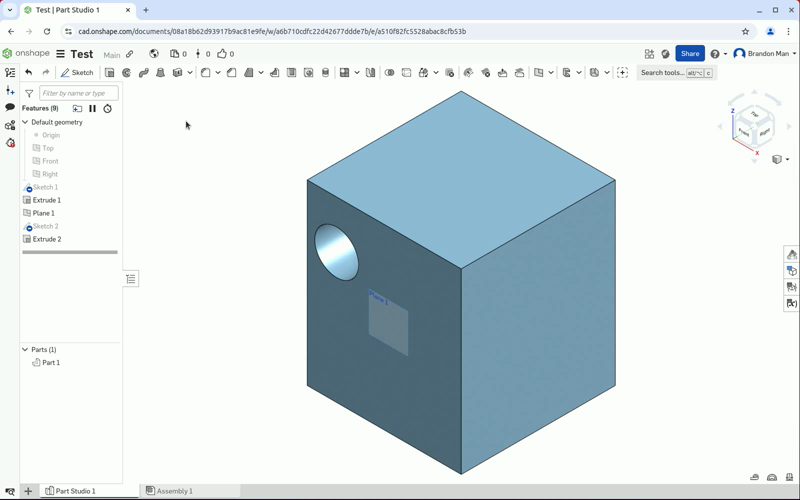
mouse_move(73, 189)
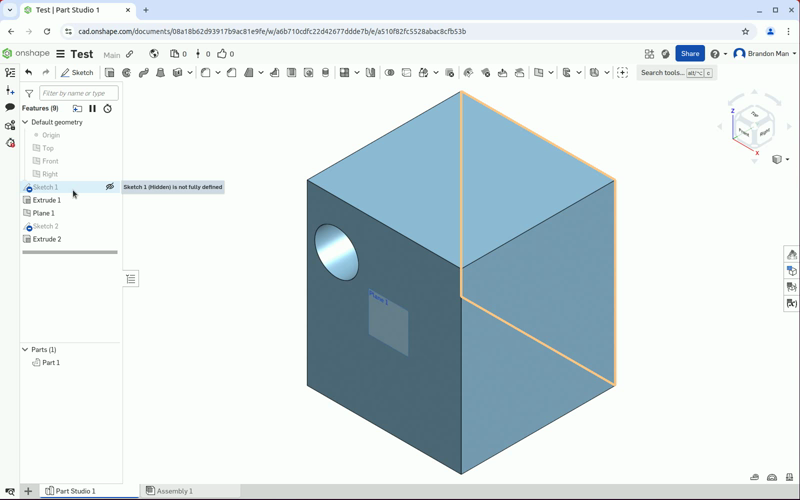
click(73, 189)